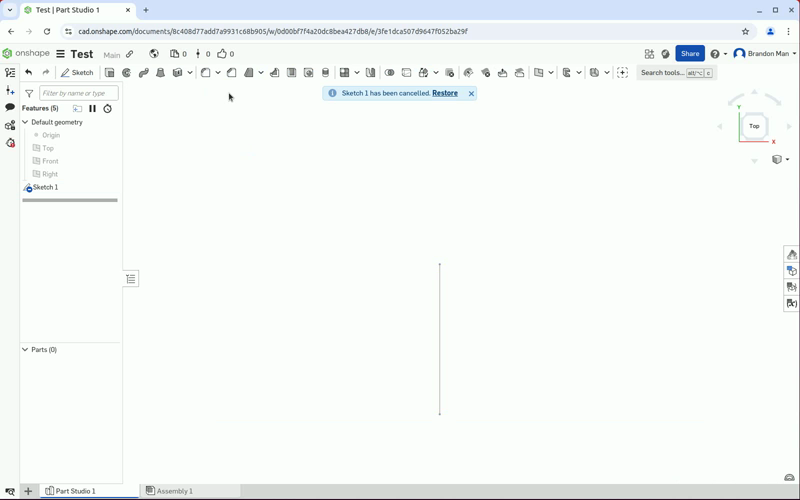
key(shift+h)
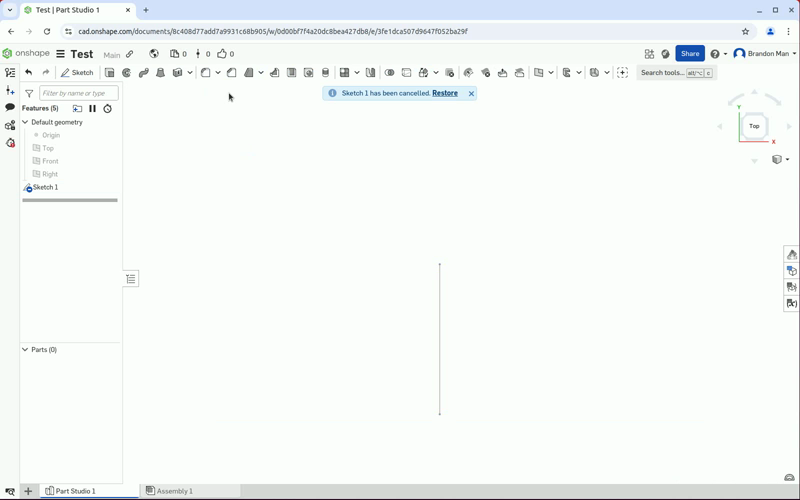
key(shift+s)
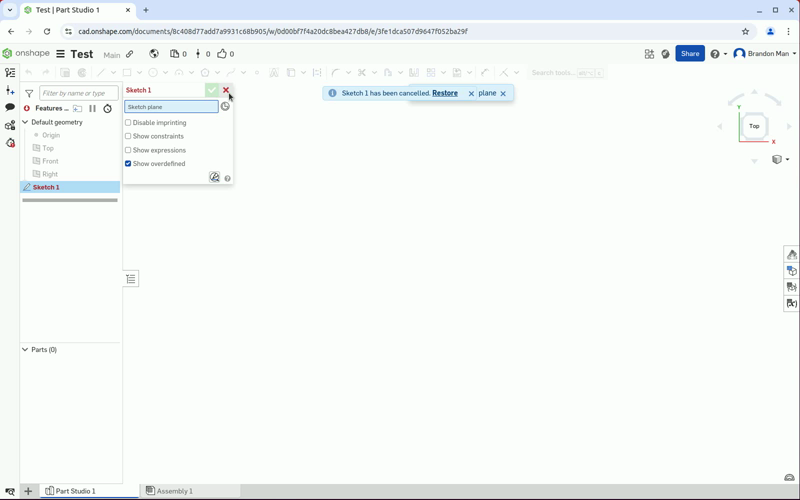
mouse_move(73, 150)
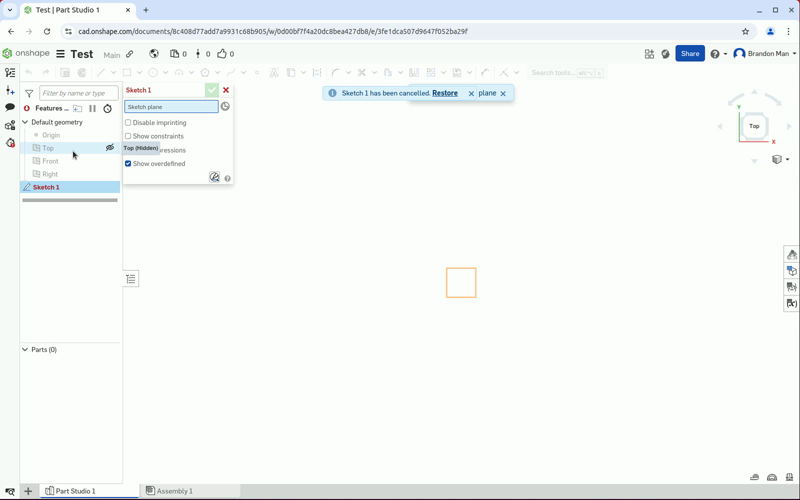
click(73, 150)
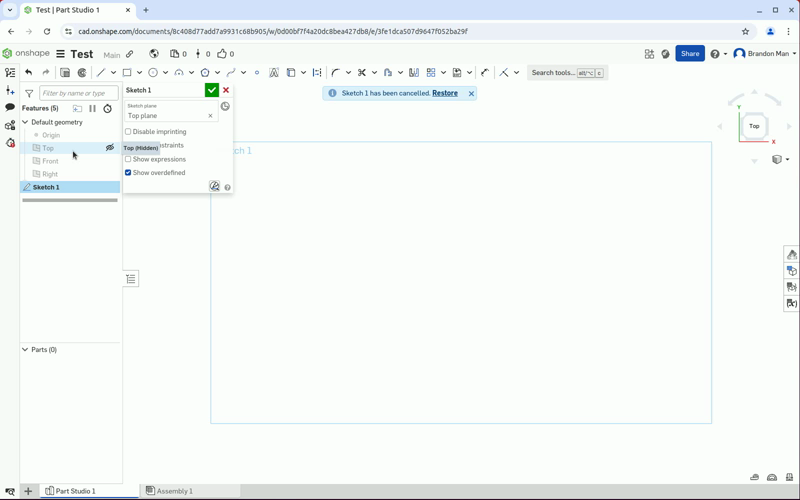
mouse_move(73, 352)
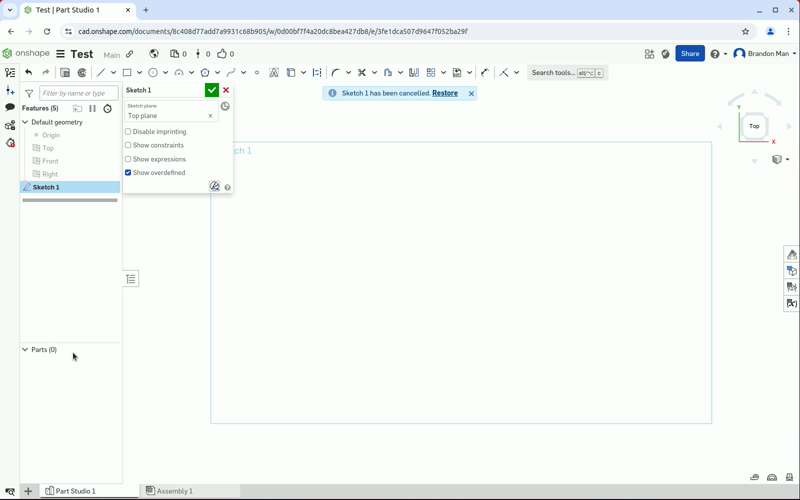
key(y)
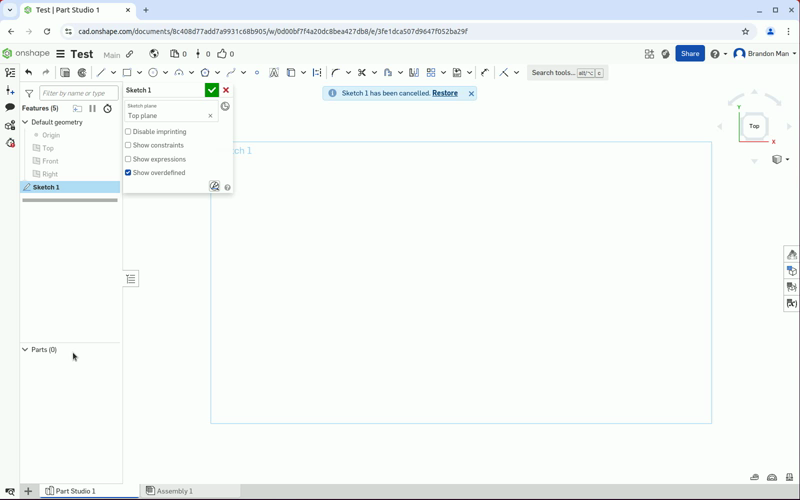
key(a)
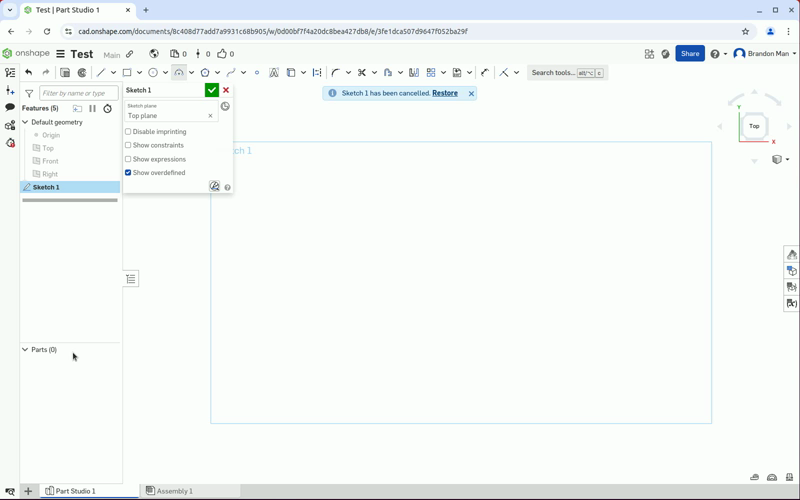
key_down(shift)
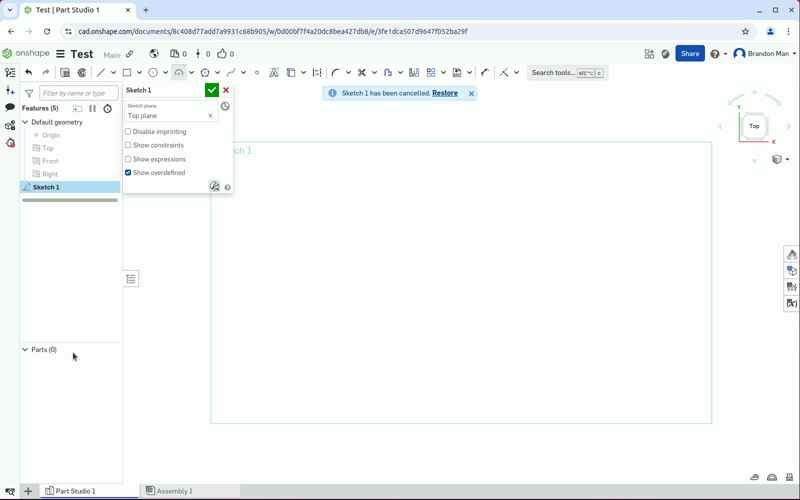
mouse_move(438, 375)
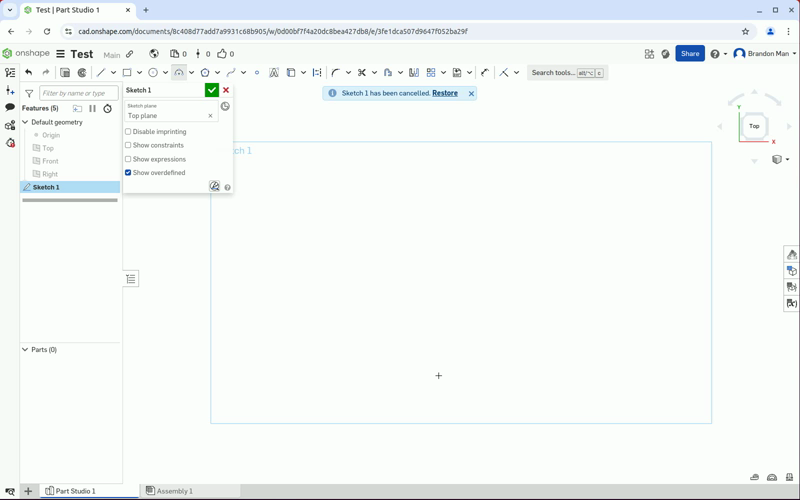
click(438, 375)
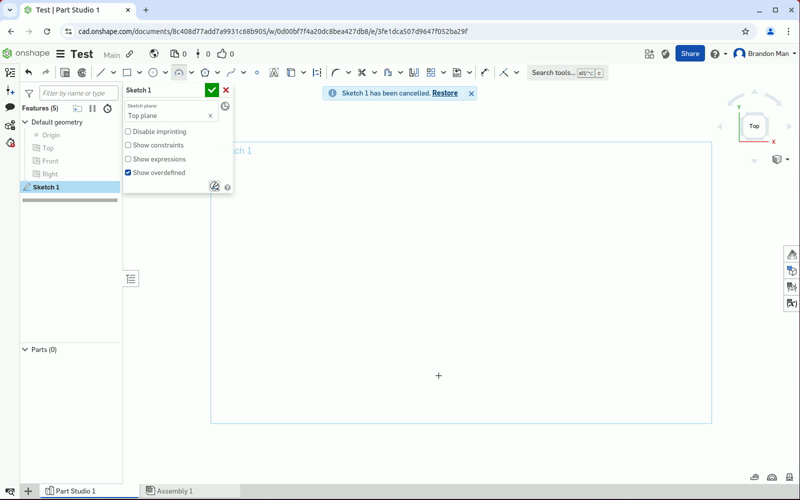
key_up(shift)
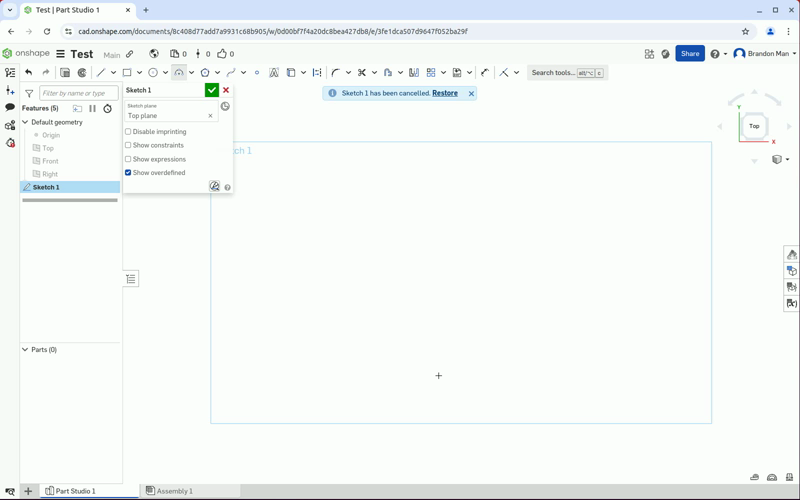
key_down(shift)
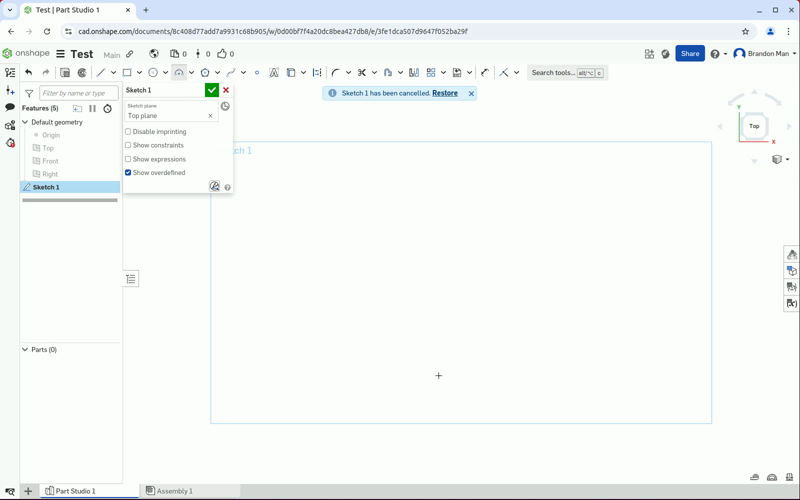
mouse_move(481, 375)
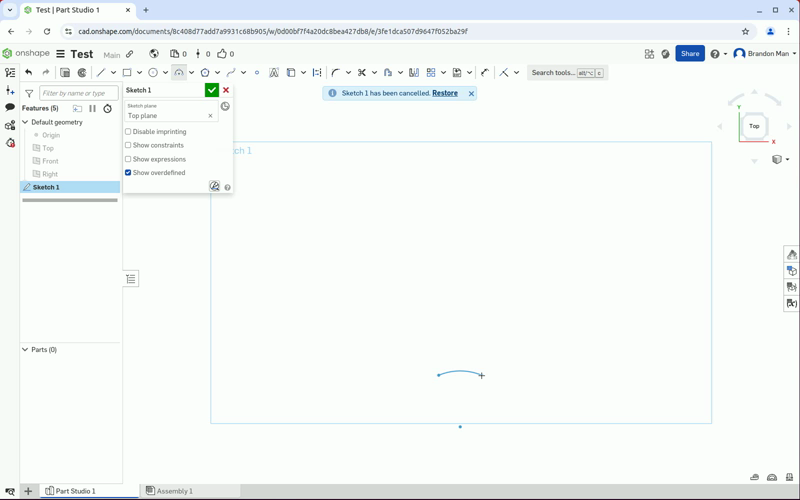
click(481, 375)
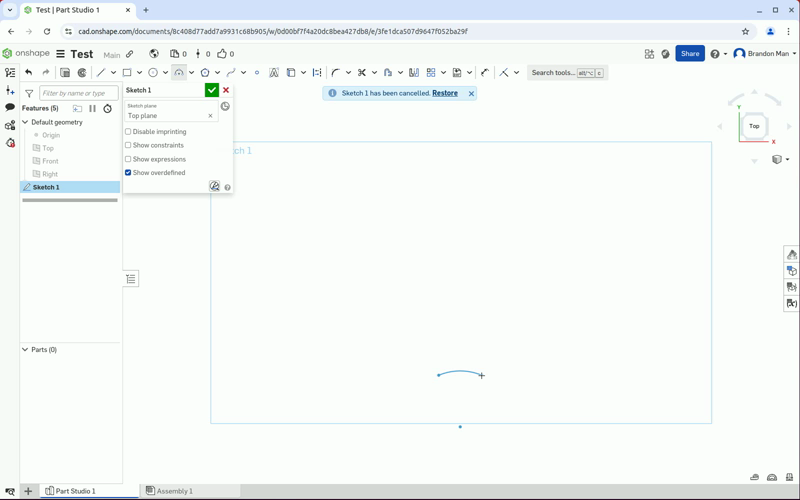
mouse_move(460, 192)
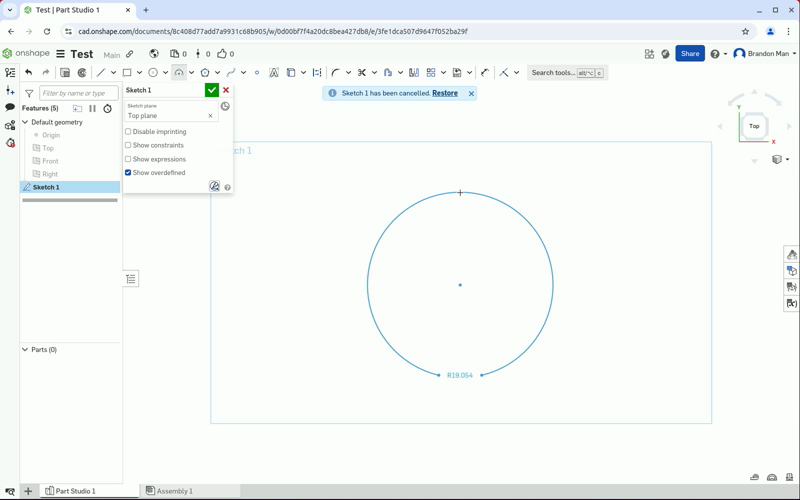
click(460, 192)
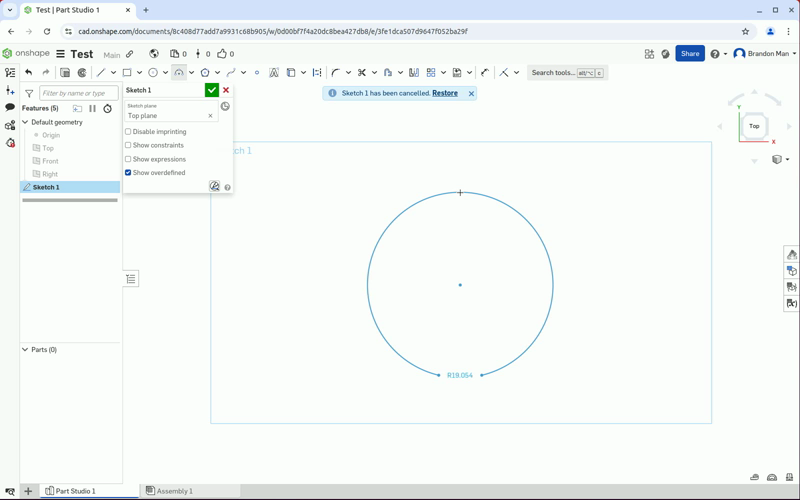
key_up(shift)
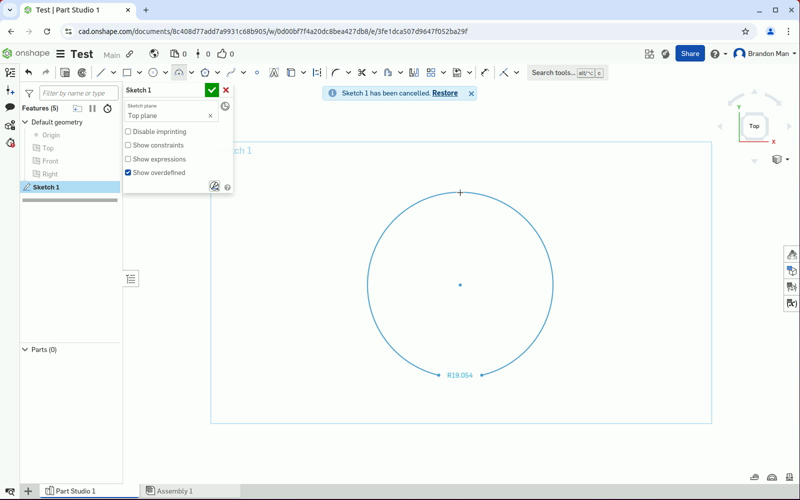
key(esc)
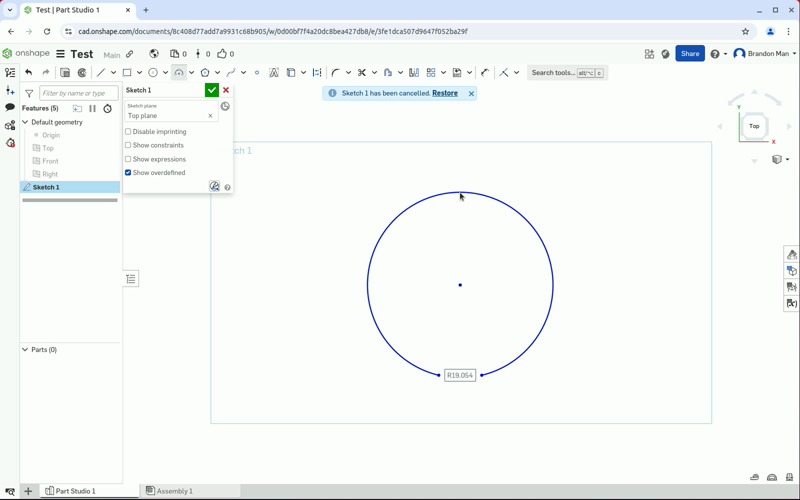
key(l)
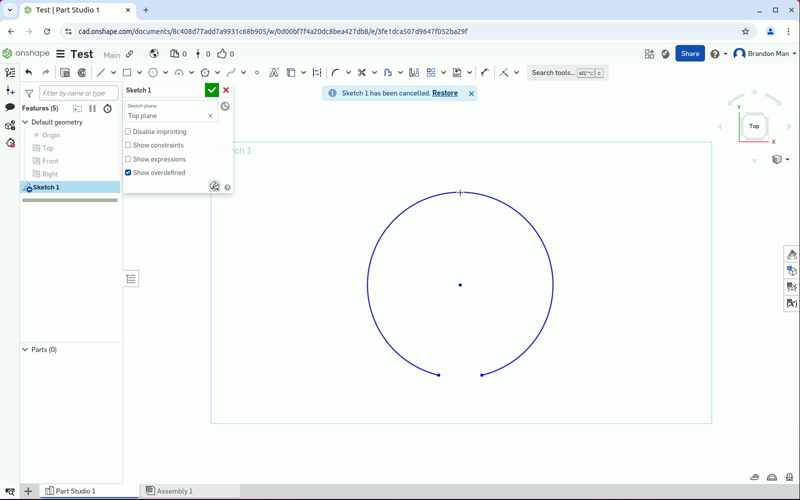
mouse_move(481, 375)
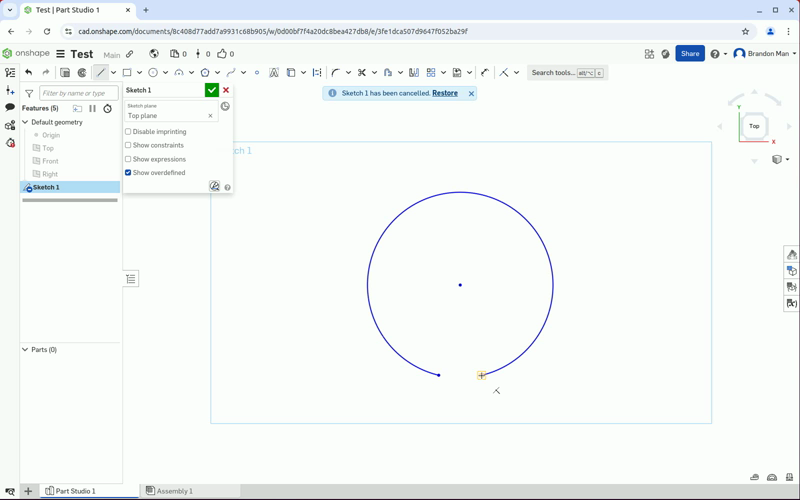
click(481, 375)
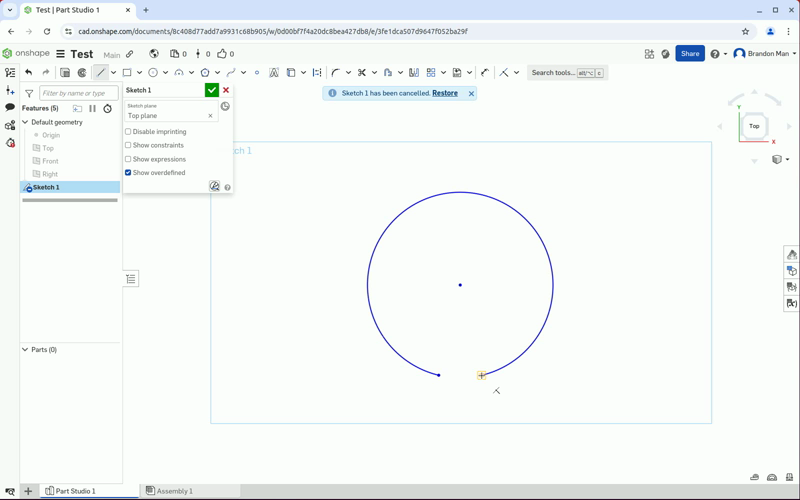
key_down(shift)
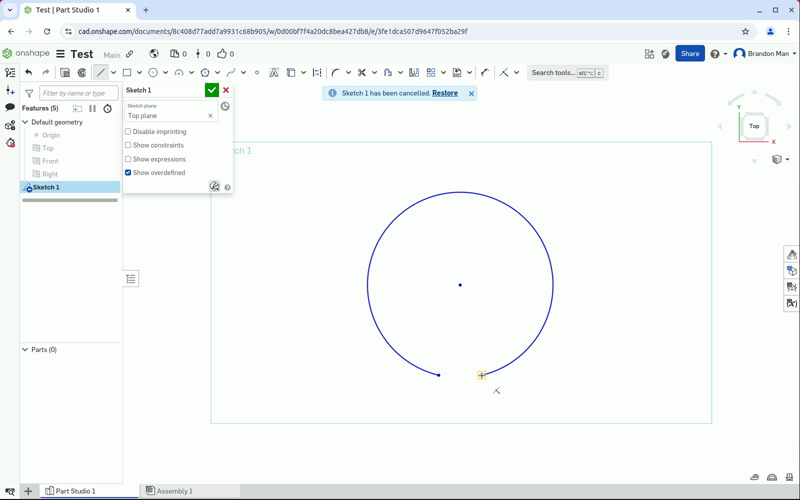
mouse_move(481, 303)
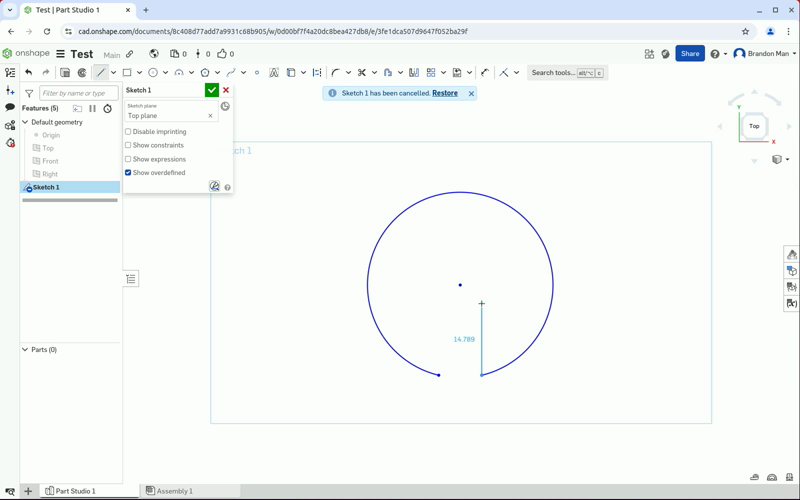
click(481, 303)
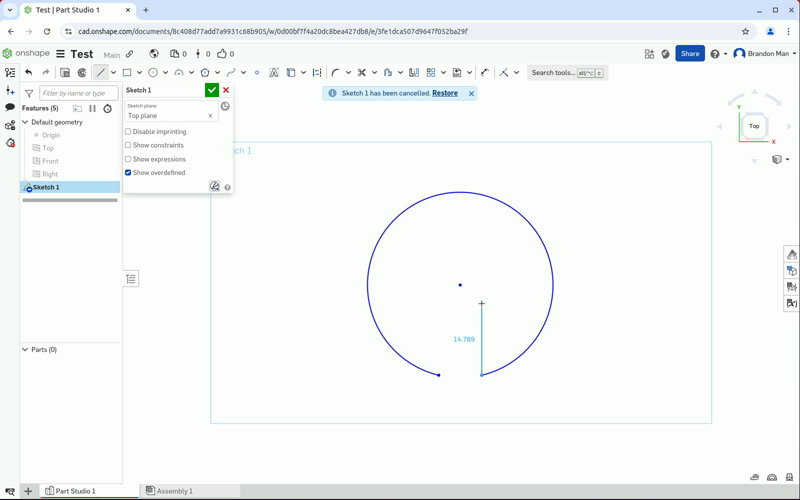
key_up(shift)
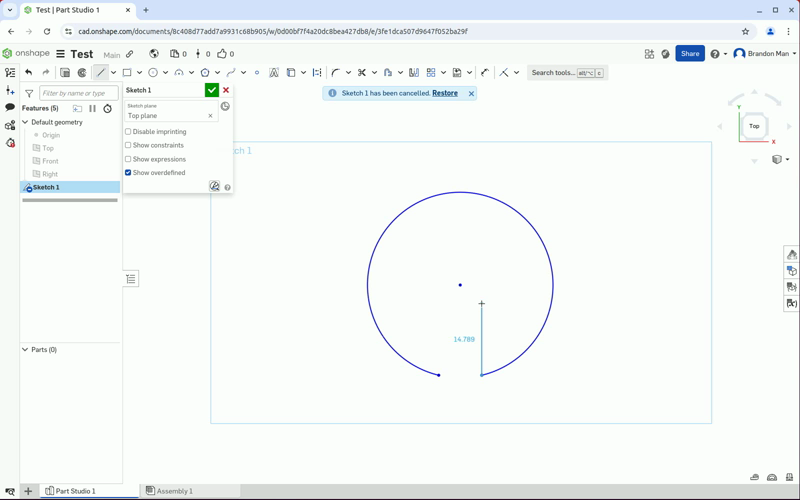
key(esc)
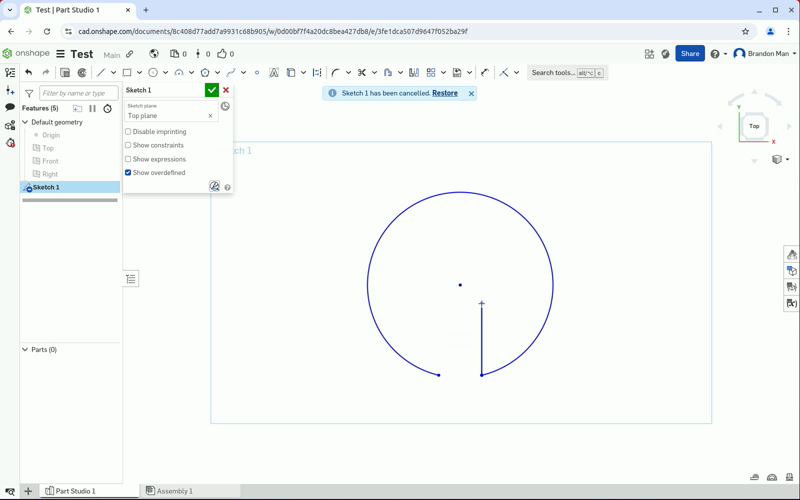
key(a)
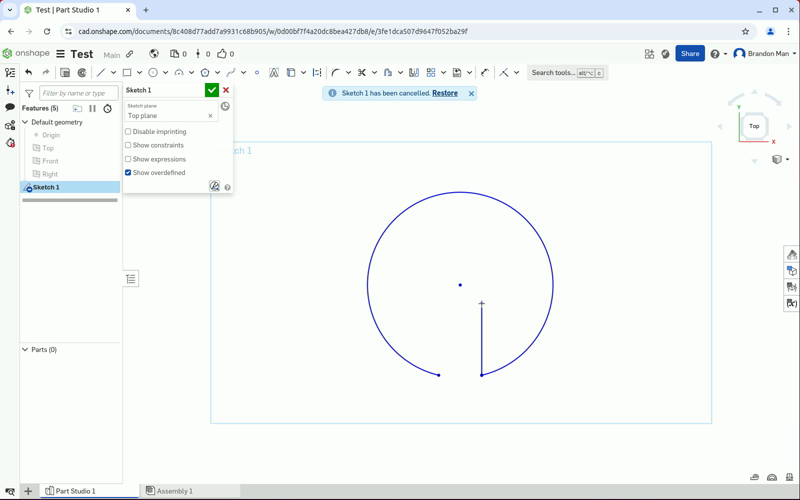
mouse_move(481, 303)
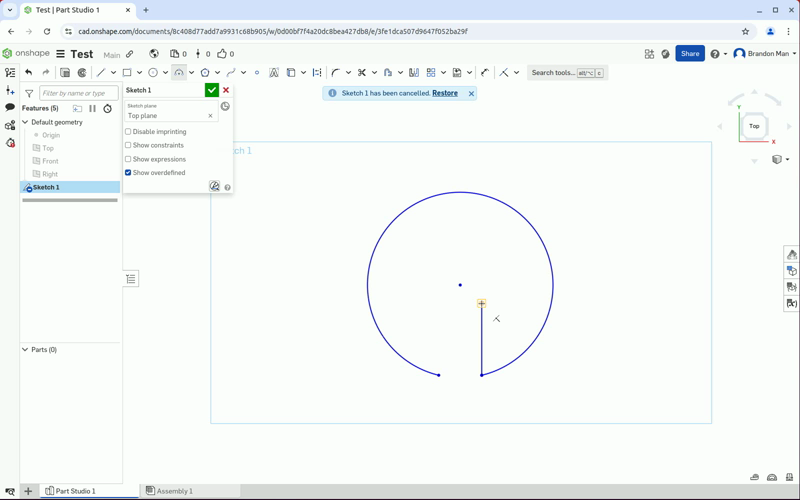
click(481, 303)
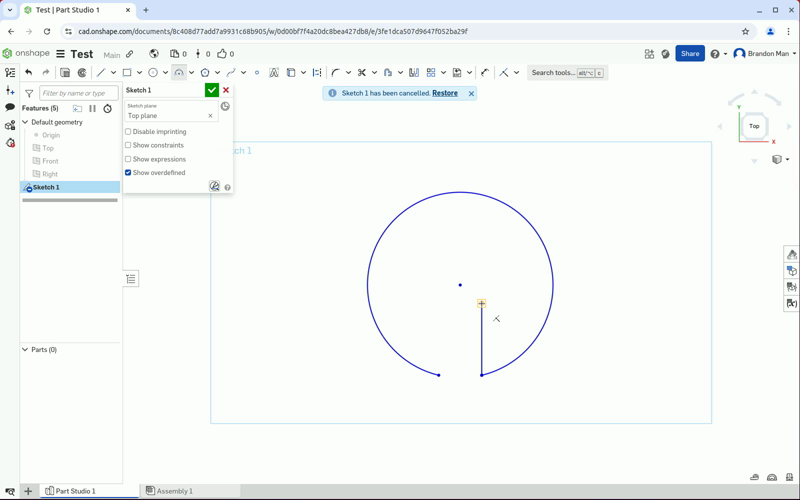
key_down(shift)
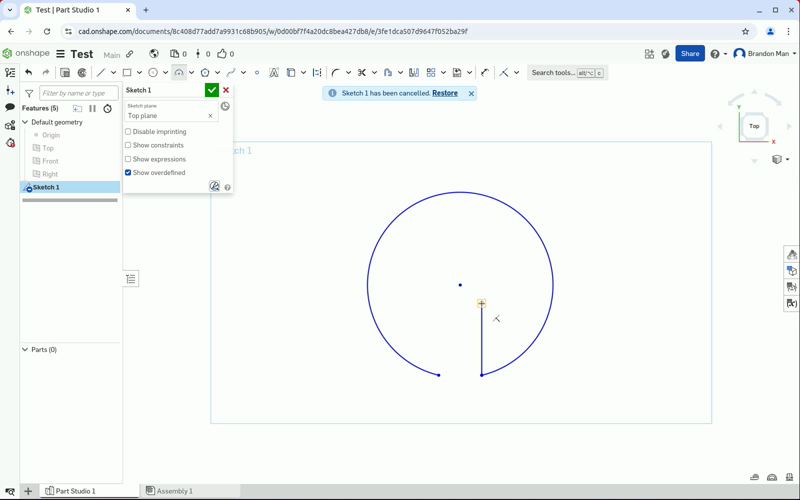
mouse_move(438, 303)
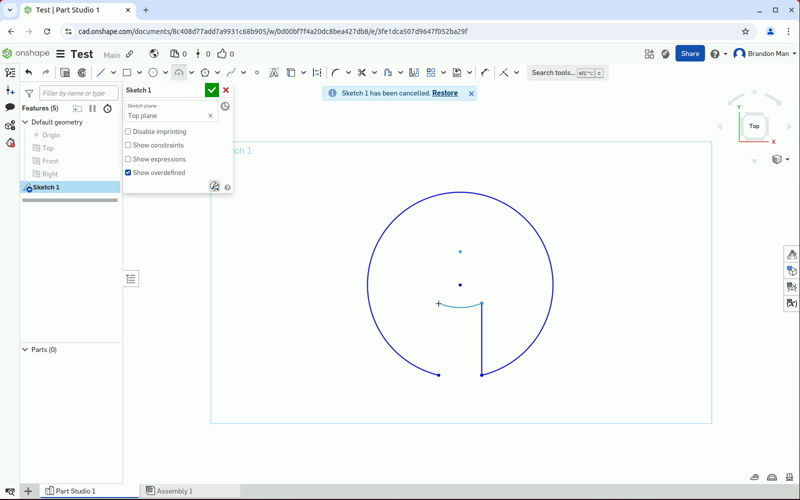
click(438, 303)
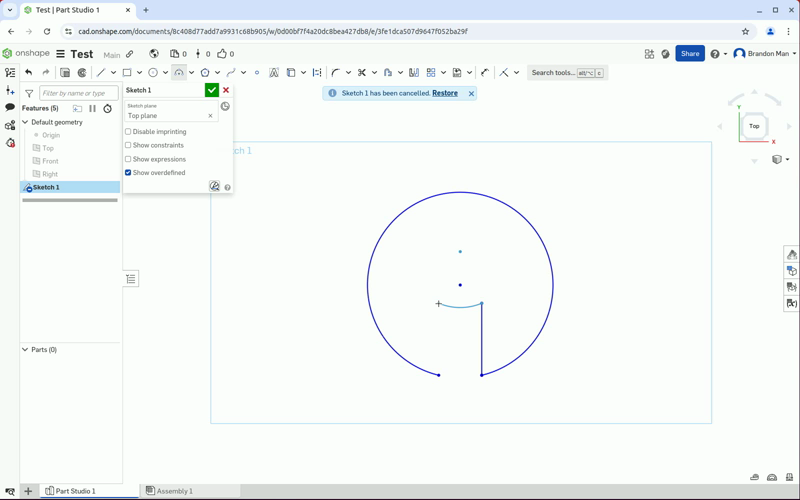
mouse_move(460, 254)
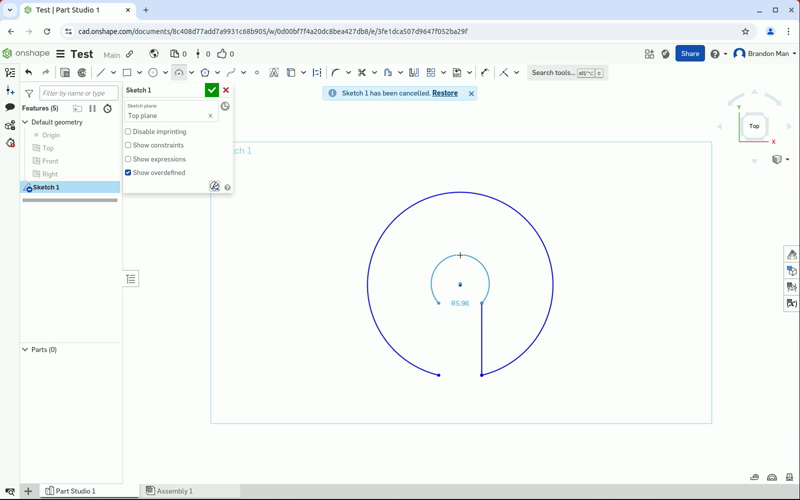
click(460, 254)
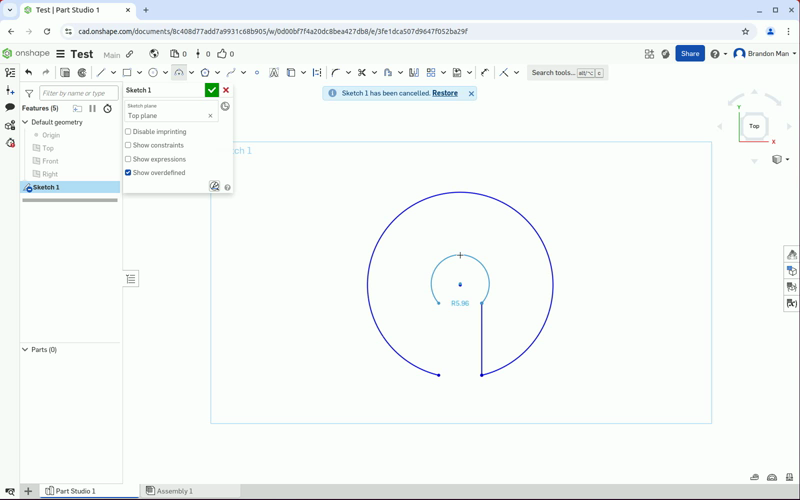
key_up(shift)
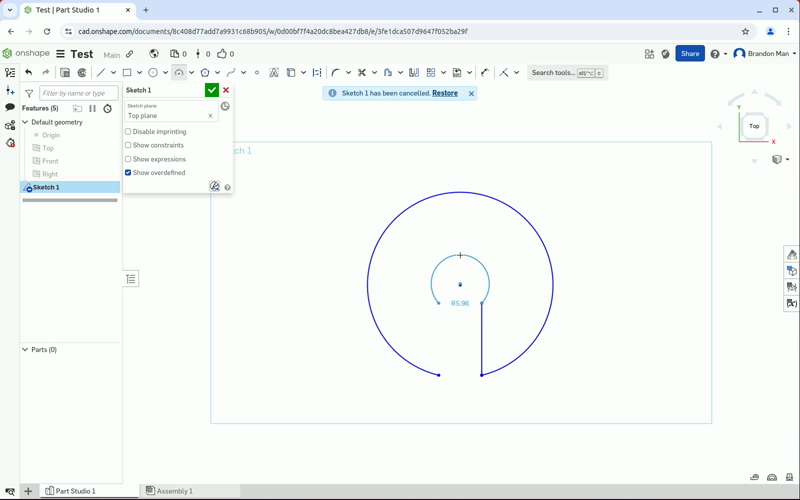
key(esc)
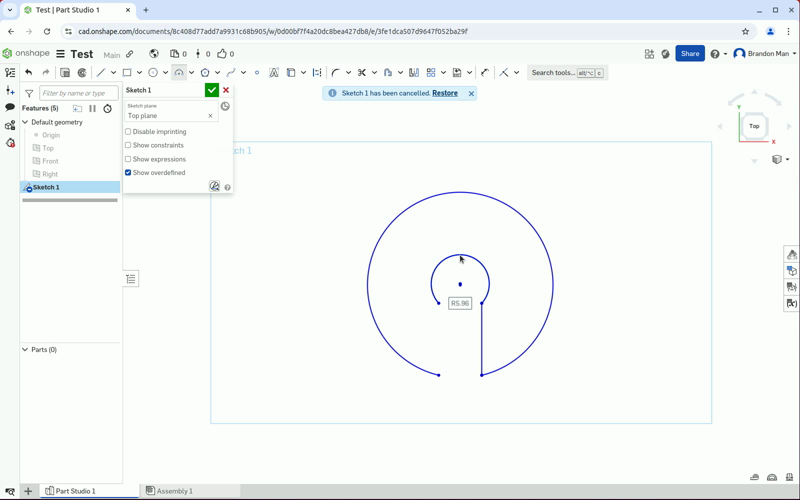
key(l)
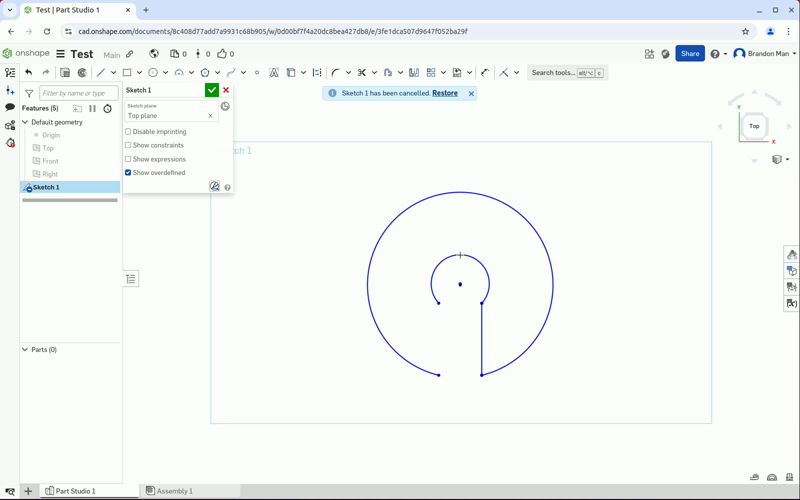
mouse_move(438, 303)
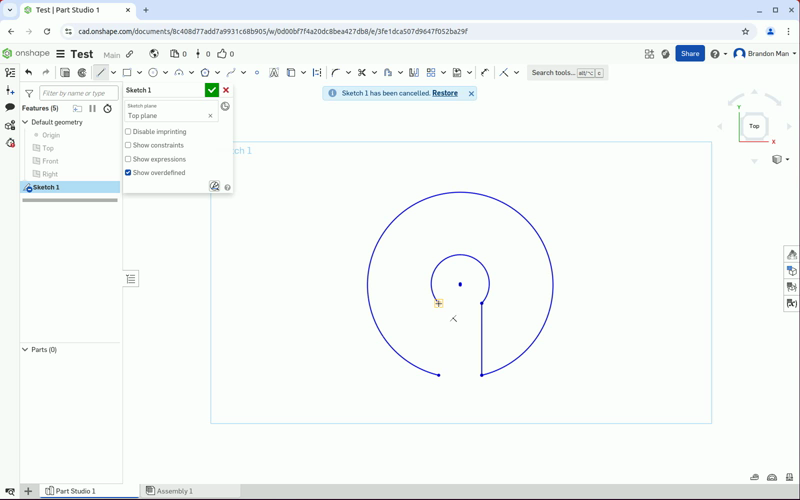
click(438, 303)
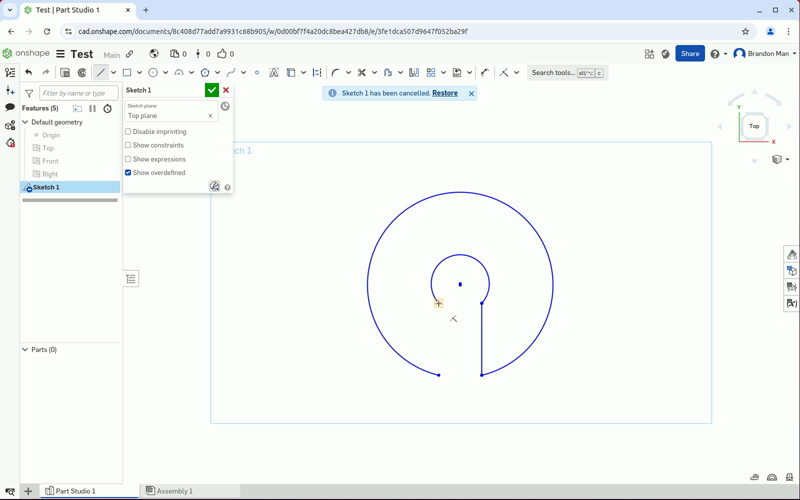
key_down(shift)
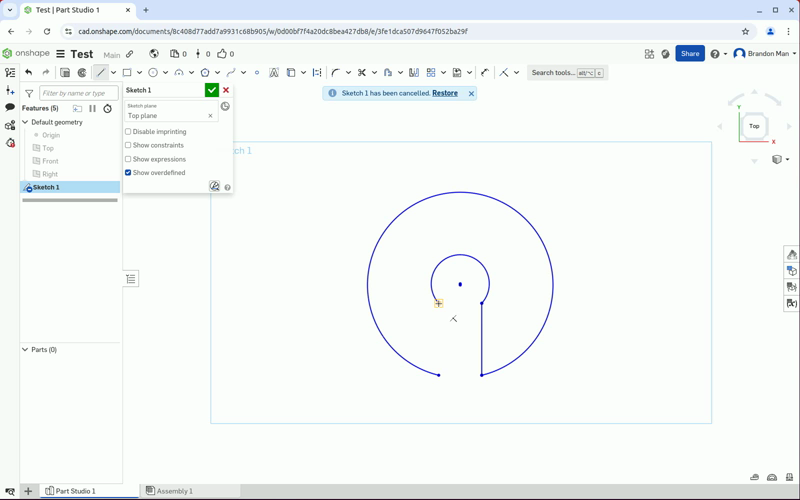
mouse_move(438, 375)
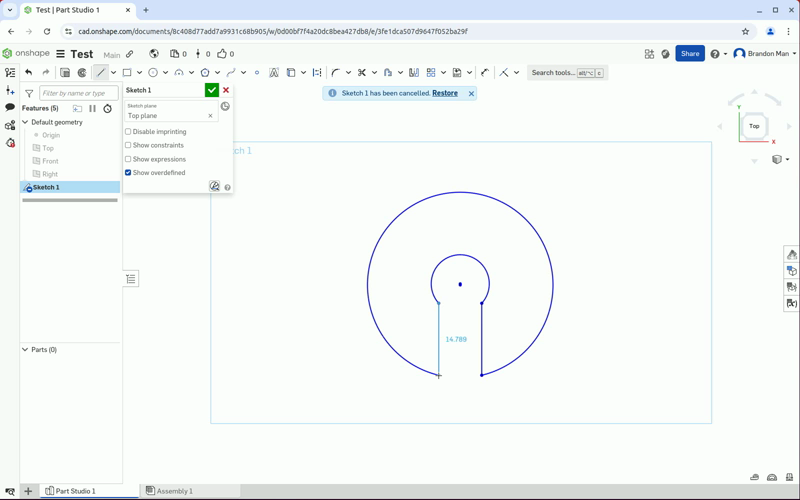
key_up(shift)
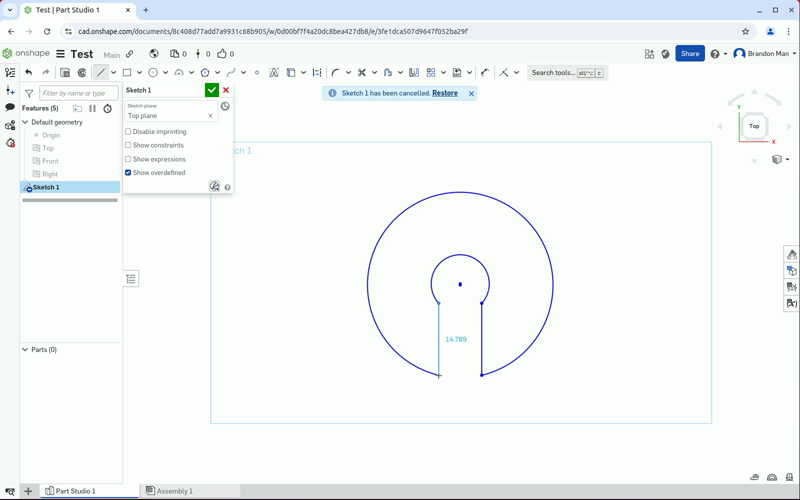
click(438, 375)
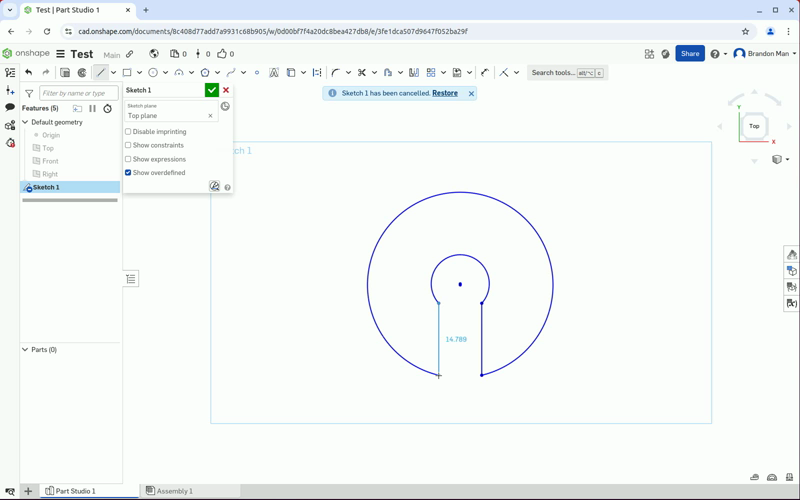
key(esc)
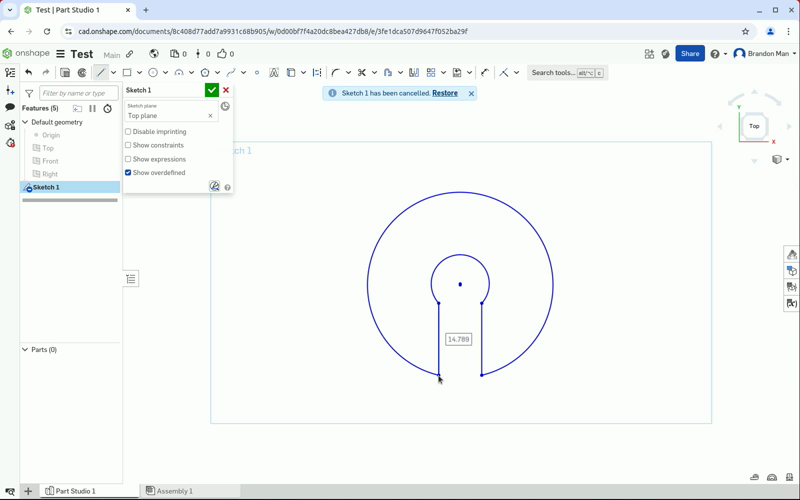
mouse_move(417, 273)
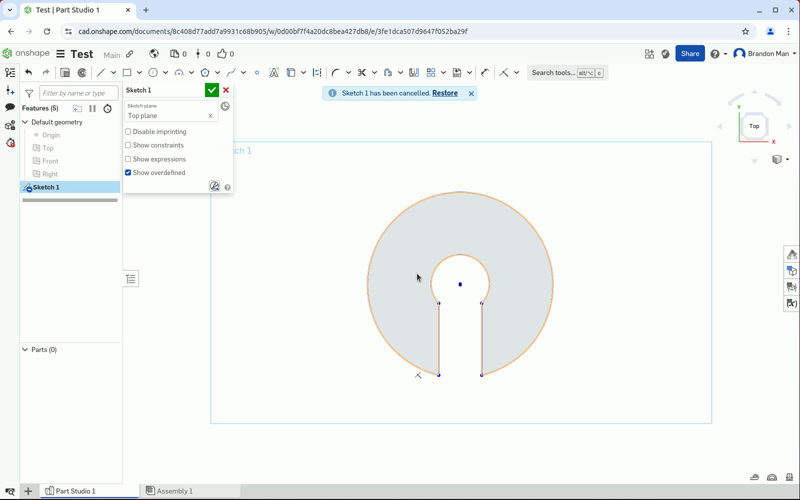
click(417, 273)
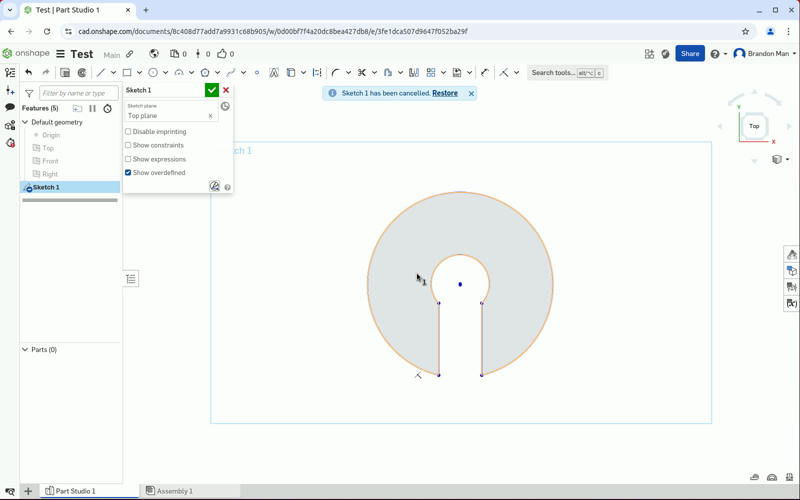
mouse_move(73, 352)
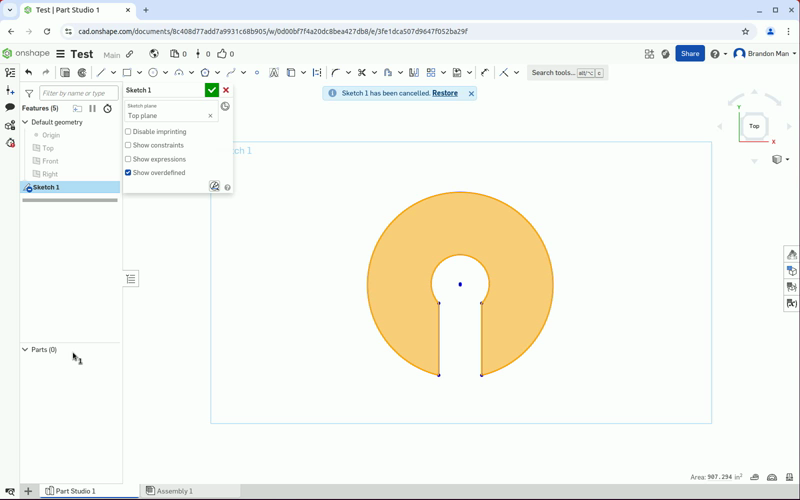
key(shift+y)
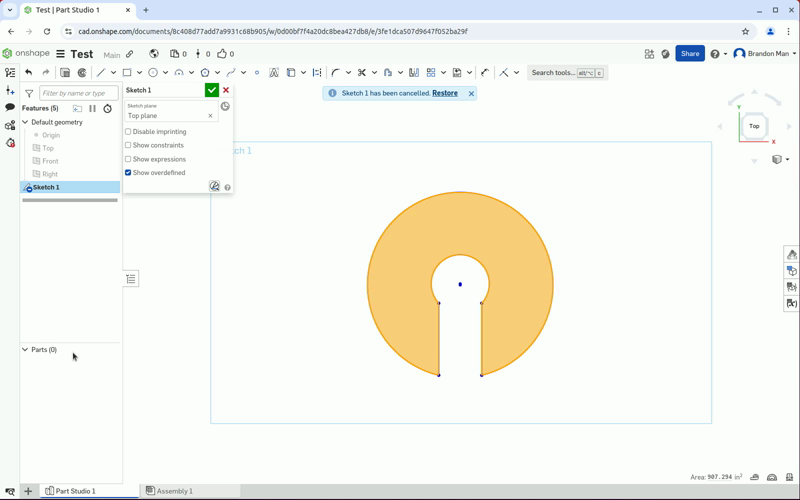
key(shift+e)
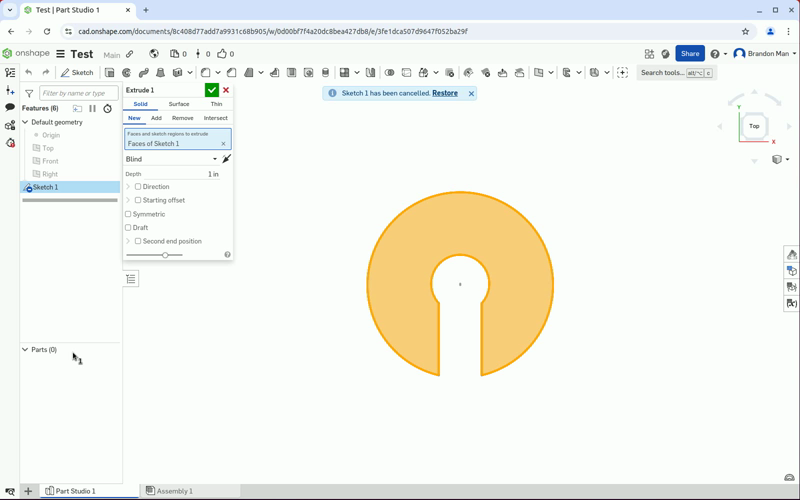
mouse_move(143, 106)
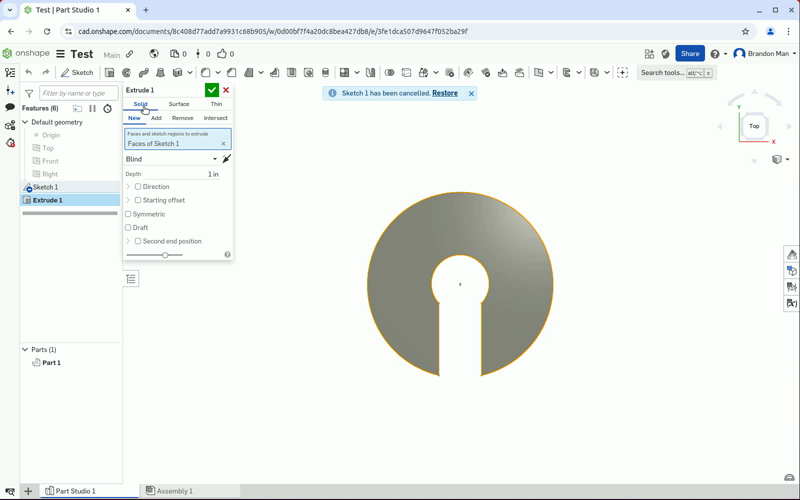
click(143, 106)
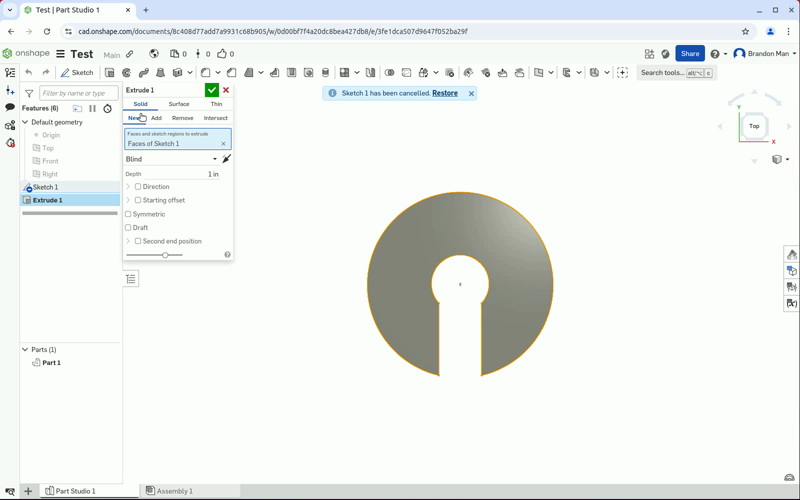
mouse_move(137, 120)
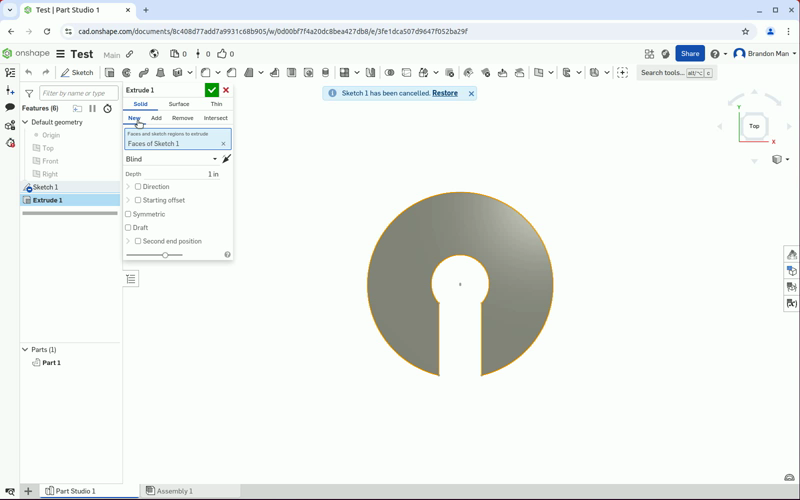
click(137, 120)
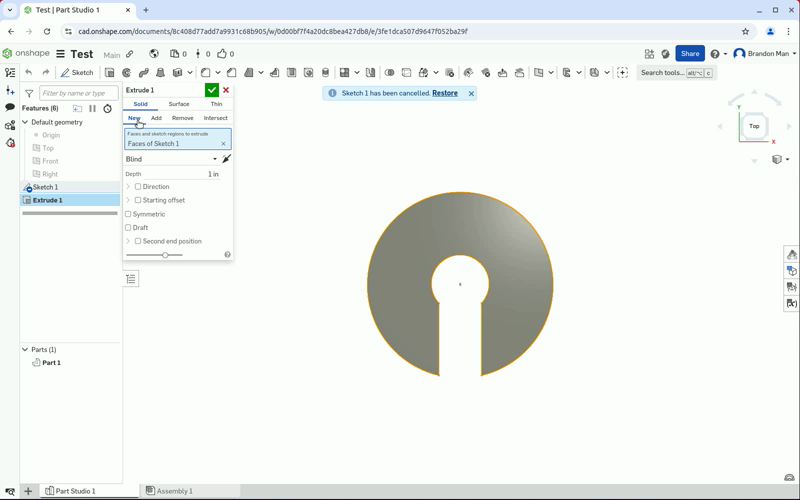
key(tab, 4)
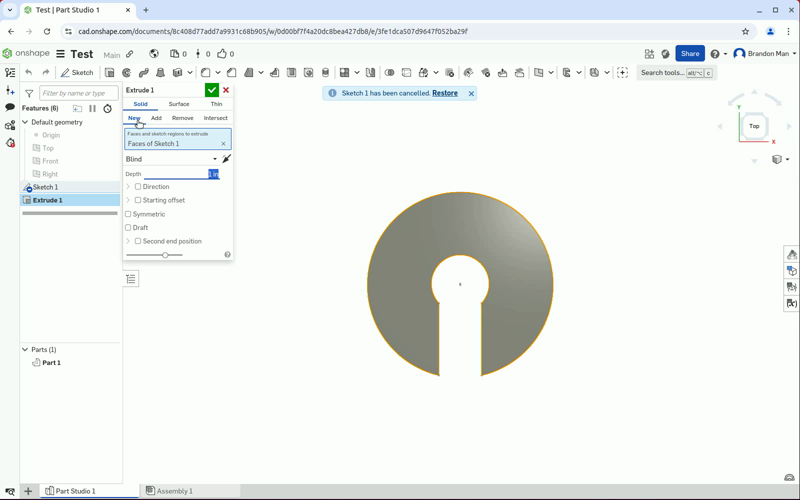
text(11.073)
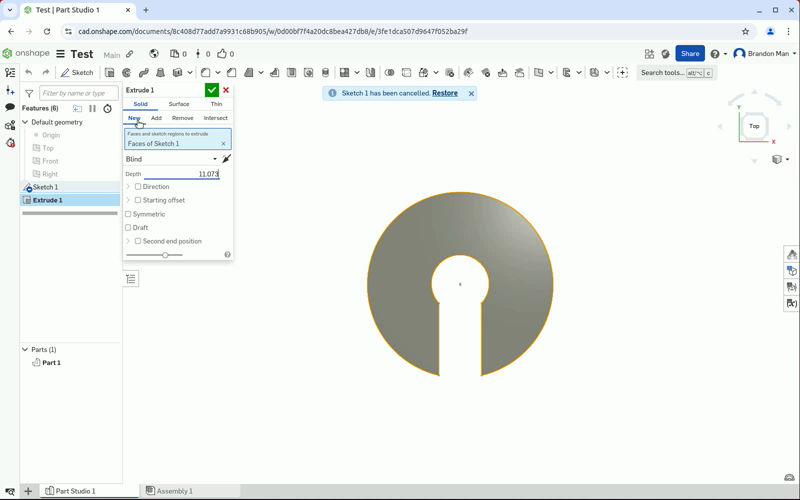
key(enter)
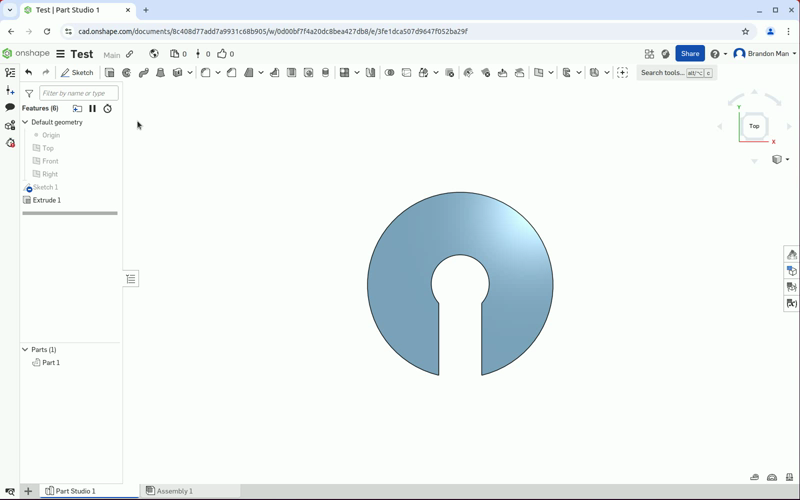
key(shift+h)
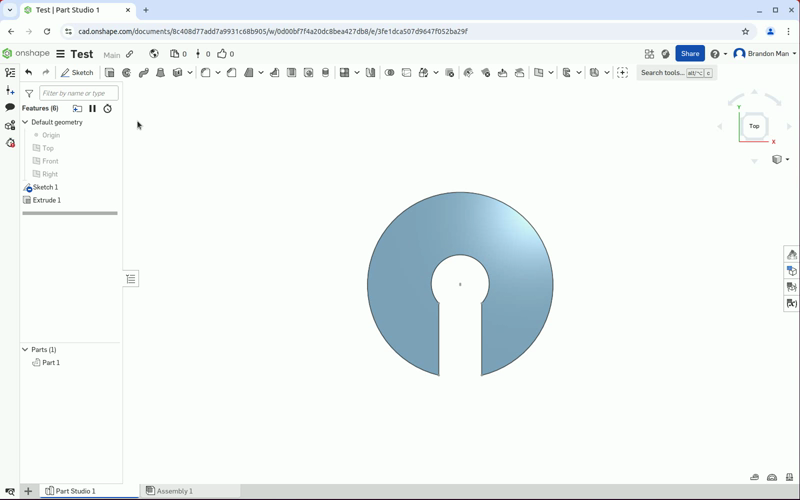
key(shift+h)
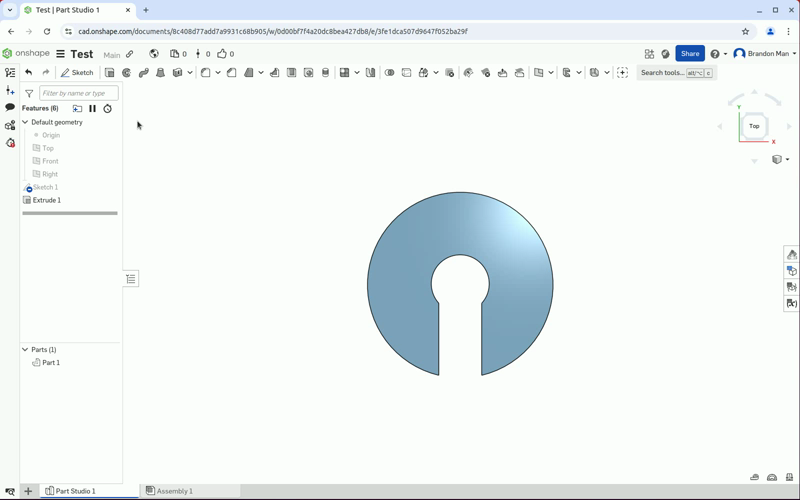
mouse_move(73, 189)
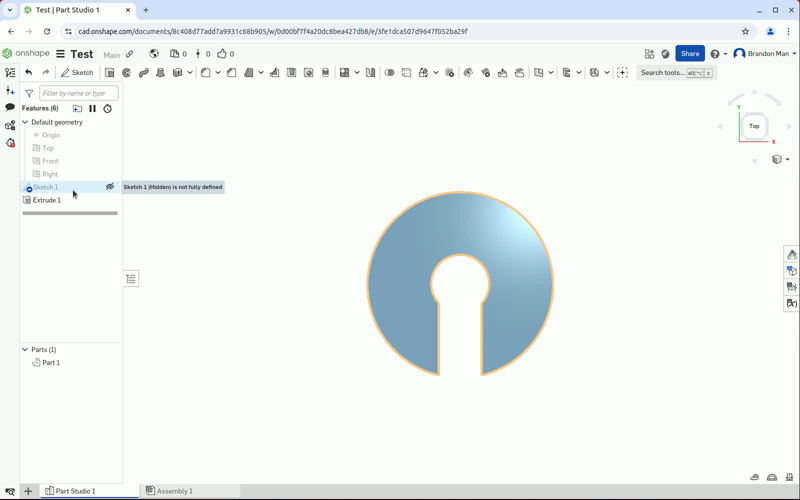
click(73, 189)
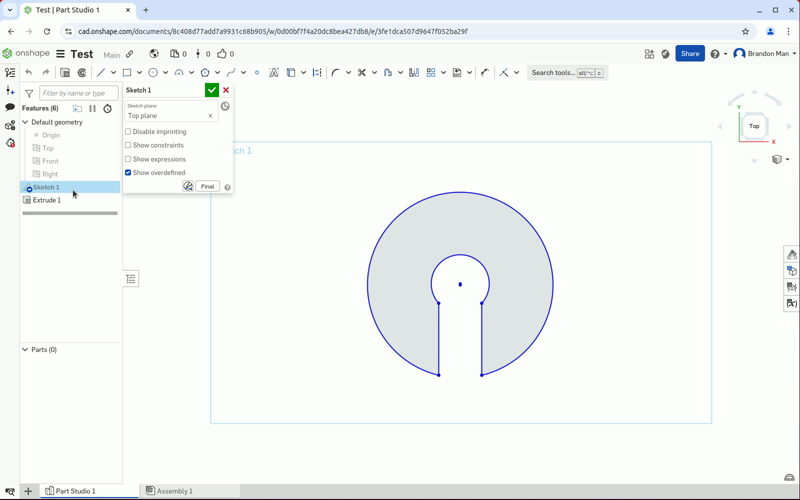
mouse_move(229, 92)
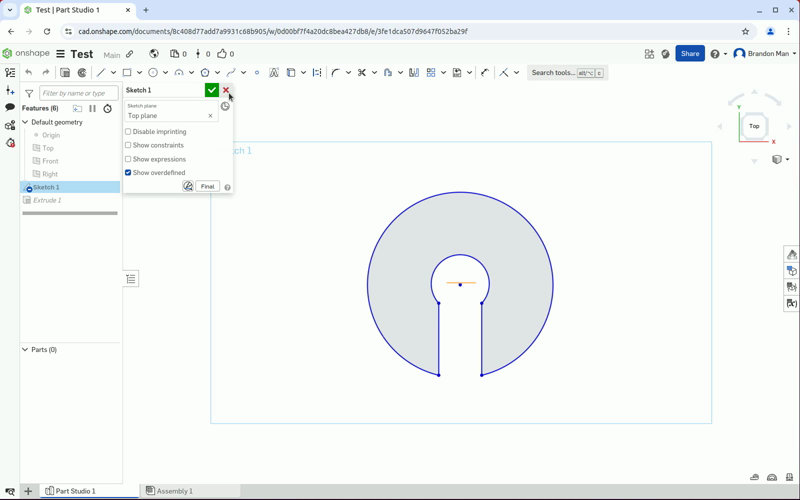
click(229, 92)
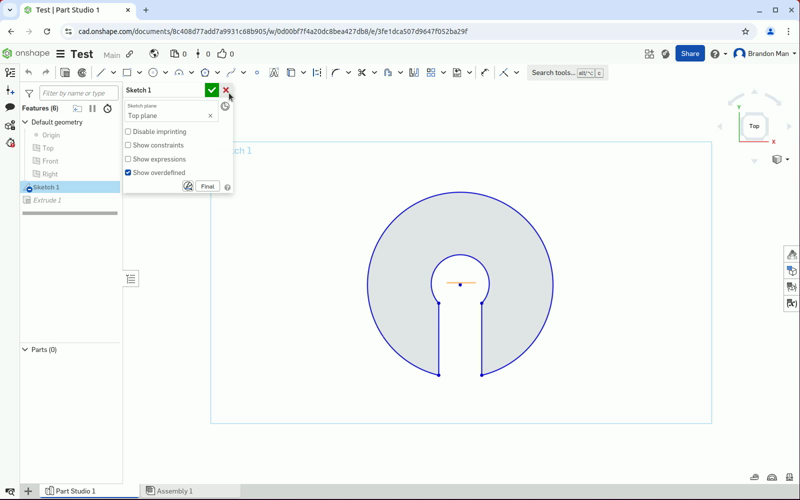
key(shift+s)
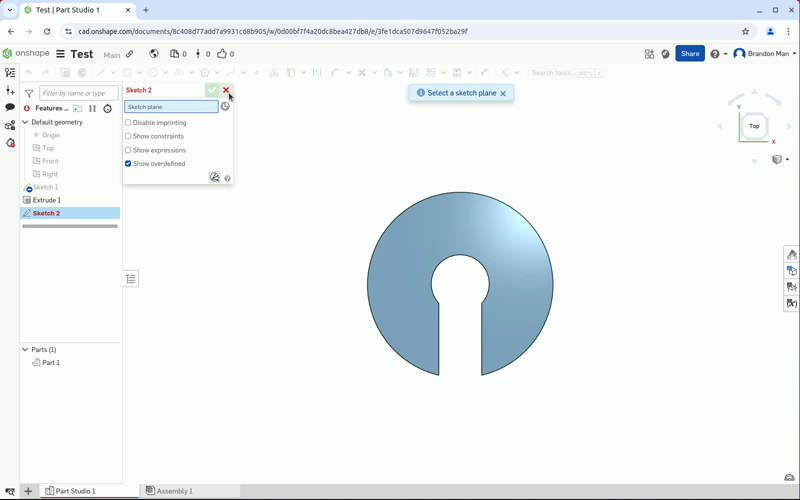
mouse_move(73, 150)
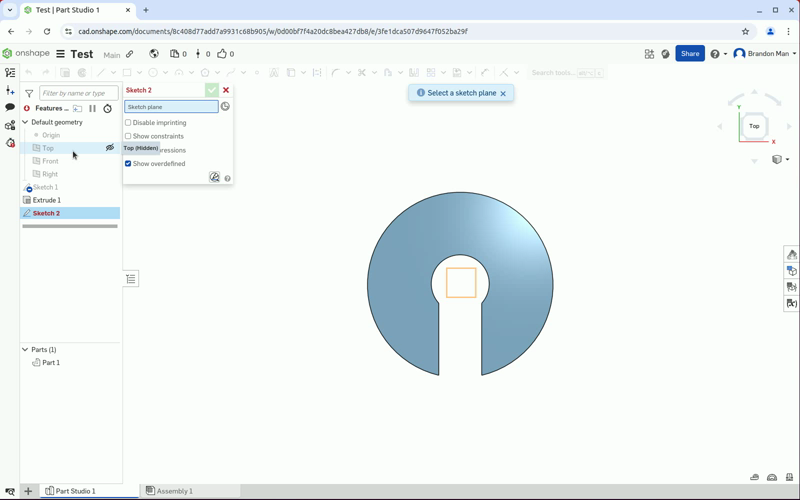
click(73, 150)
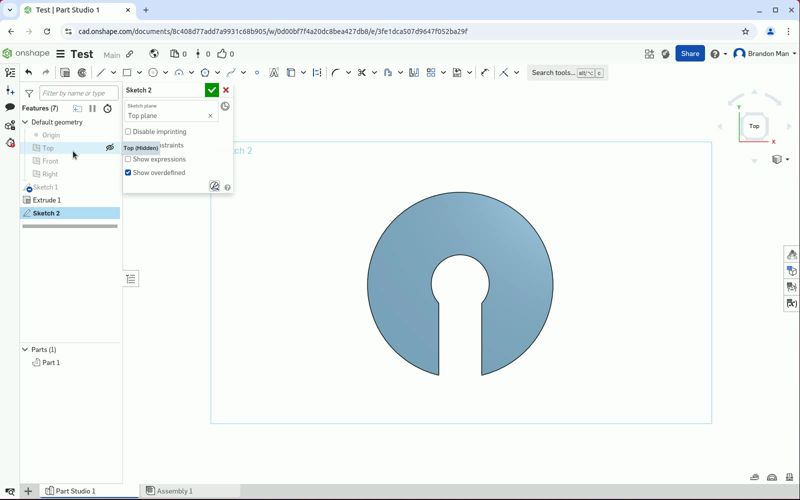
mouse_move(73, 352)
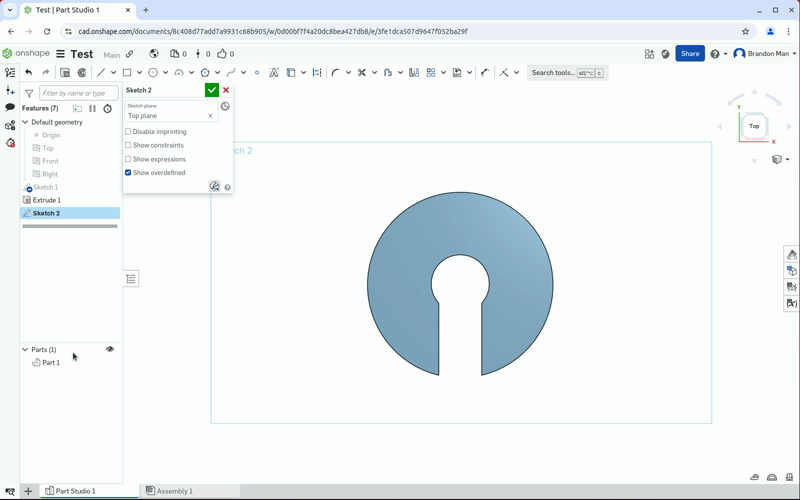
key(y)
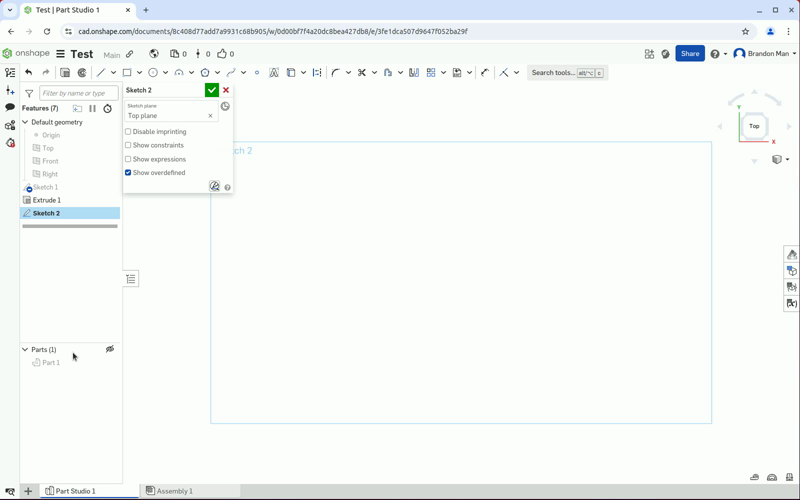
key(a)
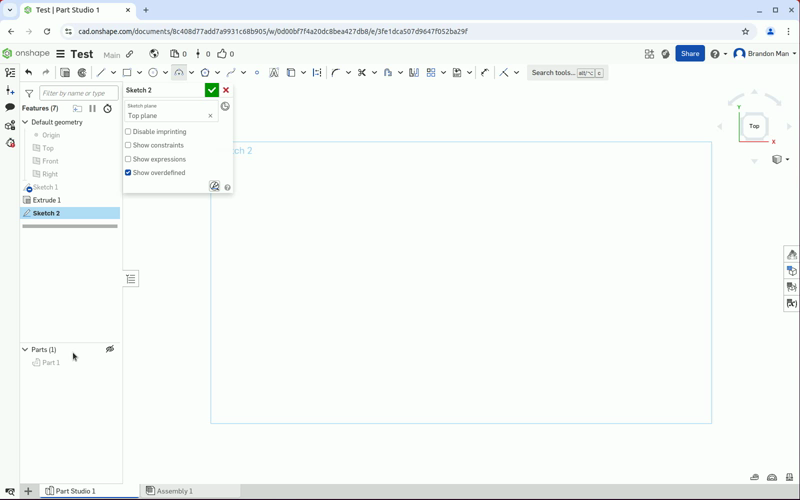
key_down(shift)
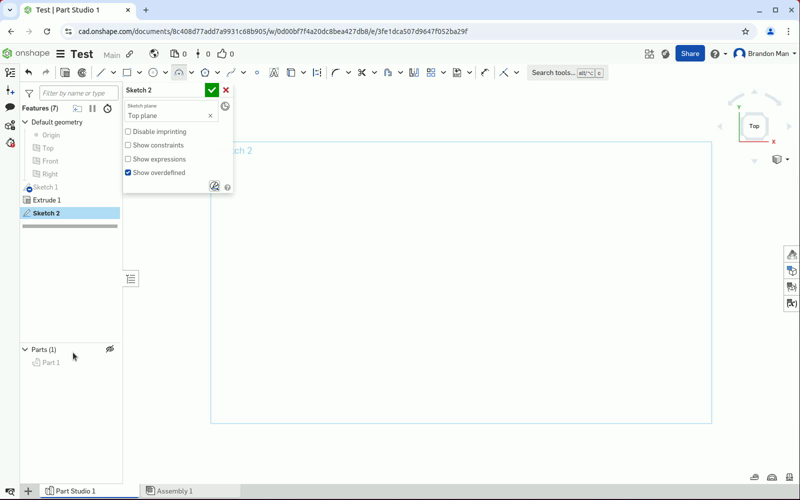
mouse_move(438, 393)
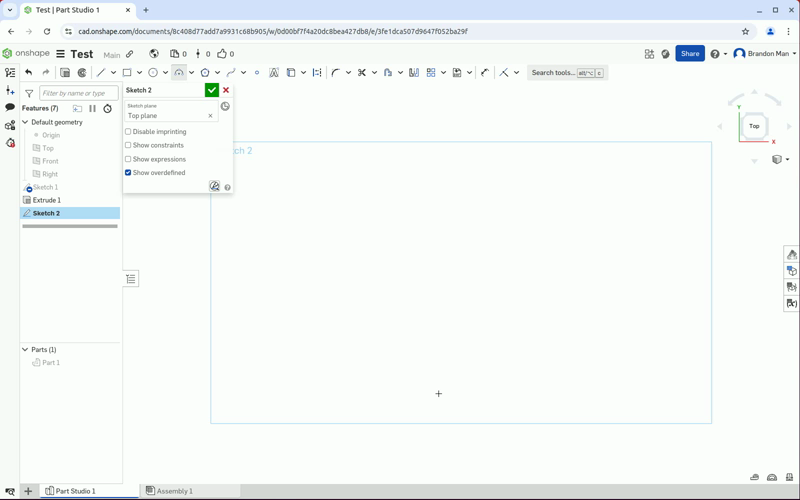
click(438, 393)
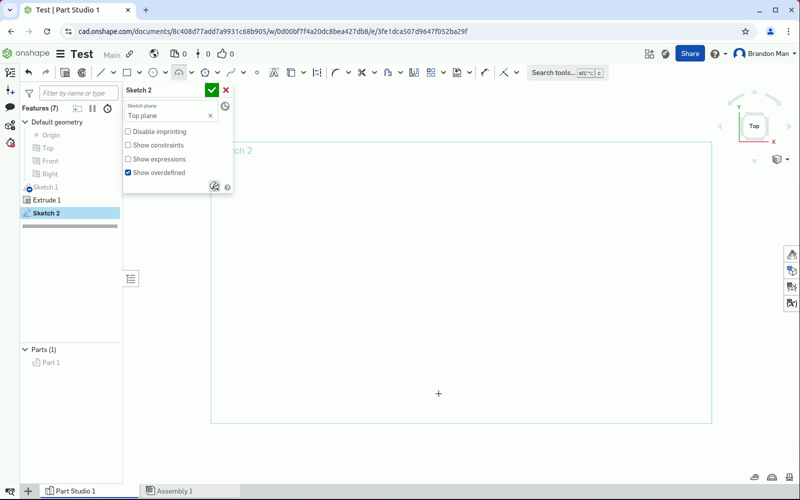
key_up(shift)
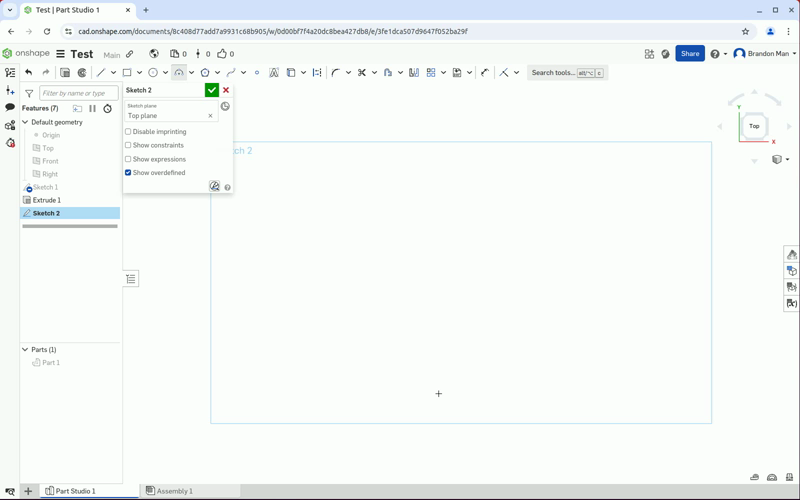
key_down(shift)
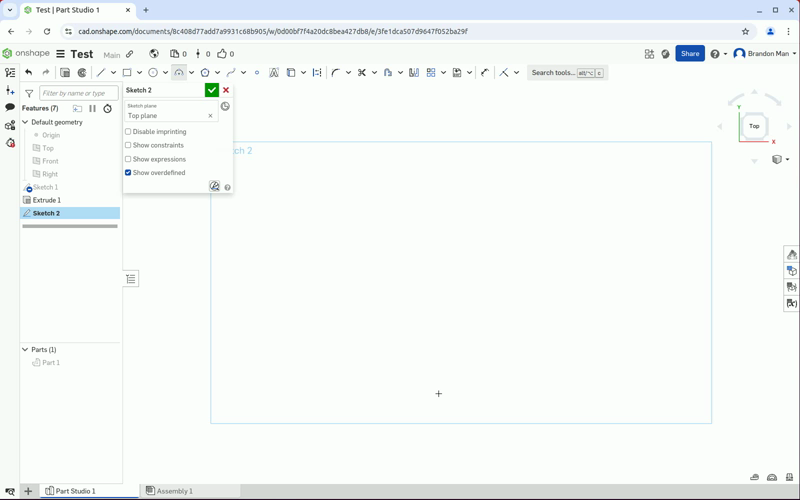
mouse_move(483, 393)
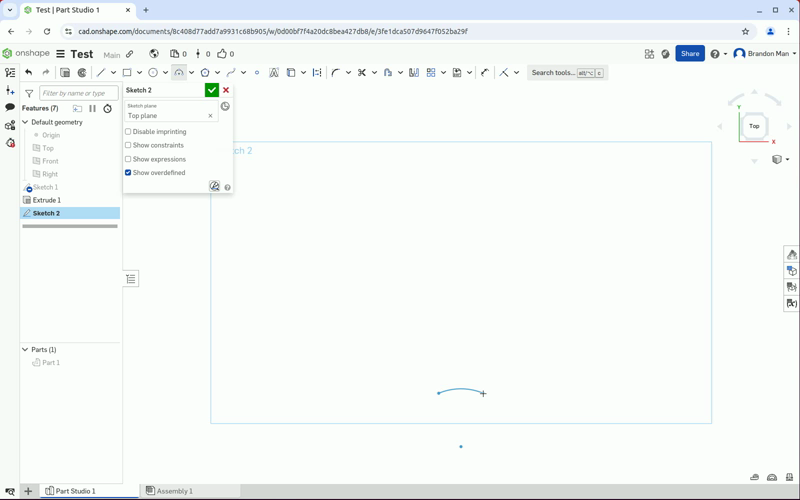
click(483, 393)
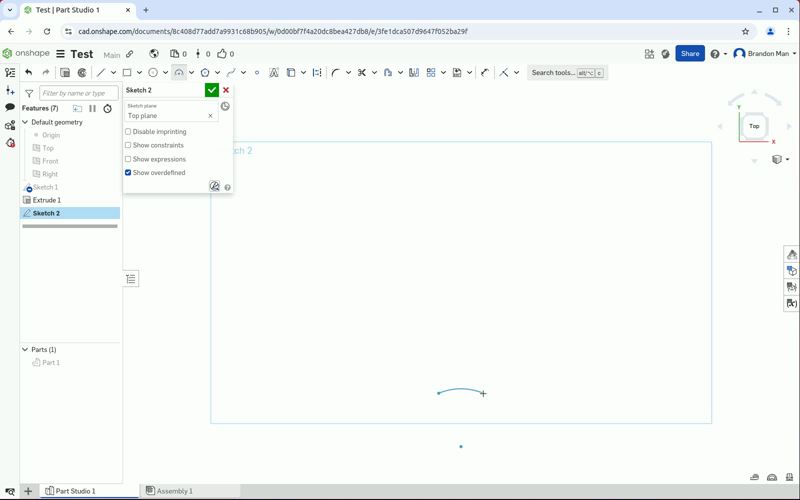
mouse_move(460, 168)
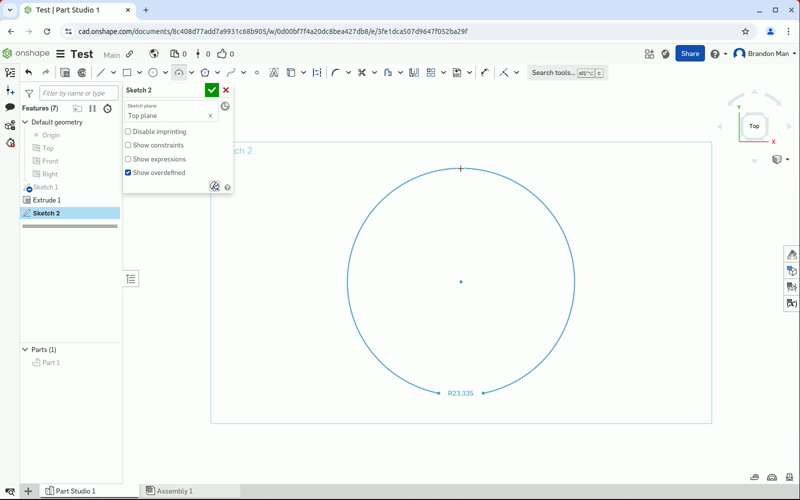
click(460, 168)
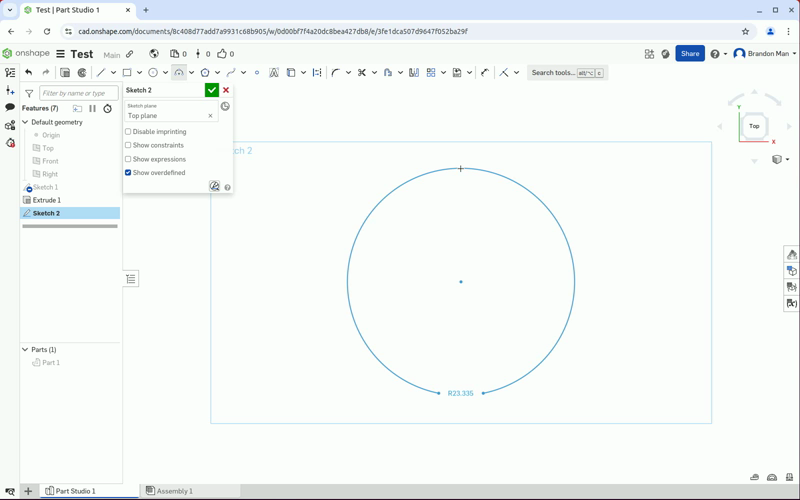
key_up(shift)
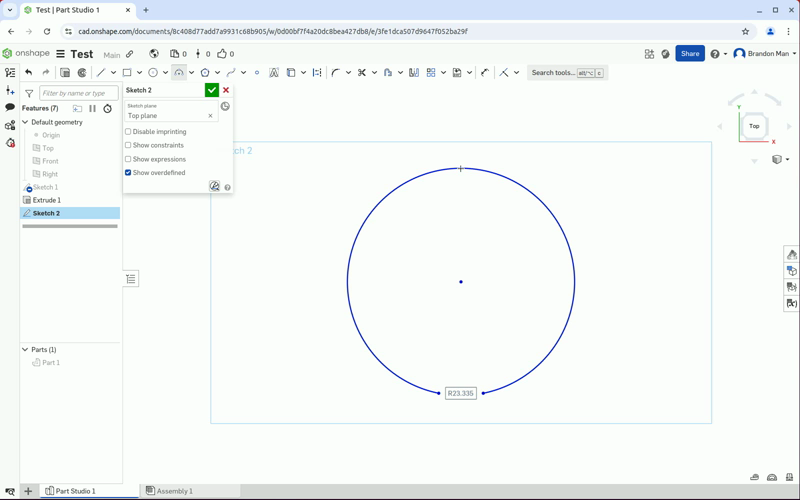
key(esc)
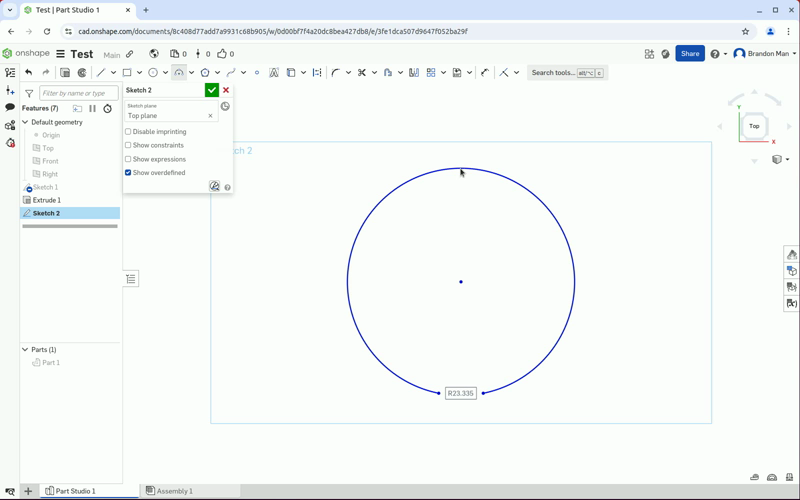
key(l)
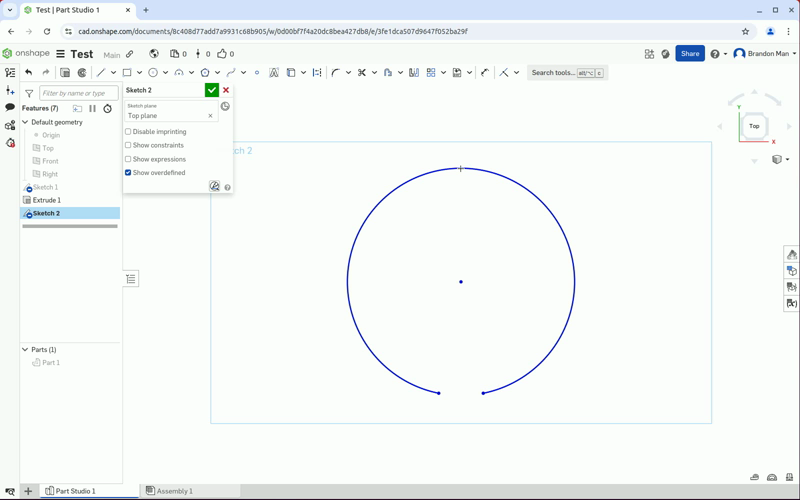
mouse_move(483, 393)
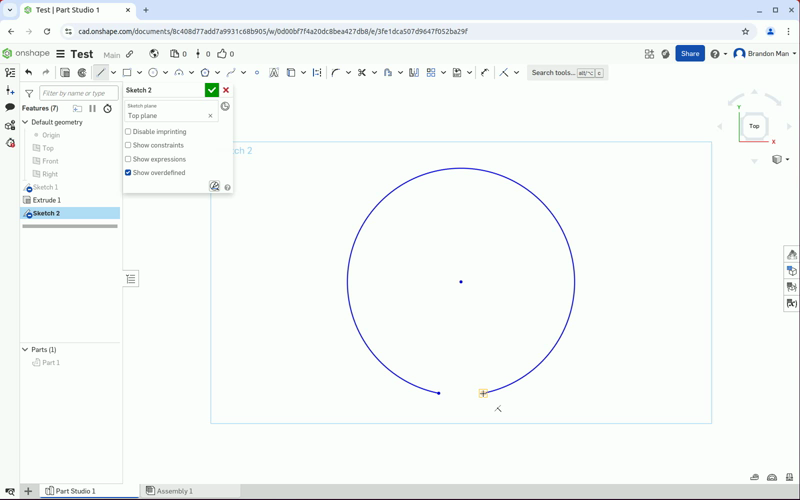
click(483, 393)
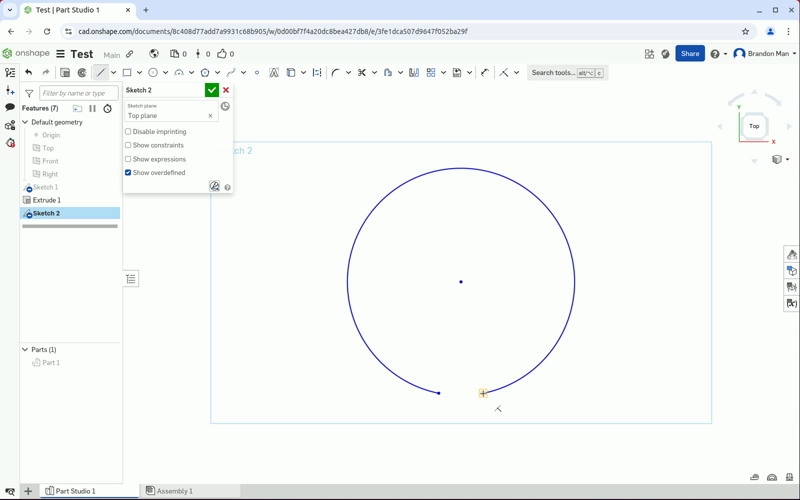
key_down(shift)
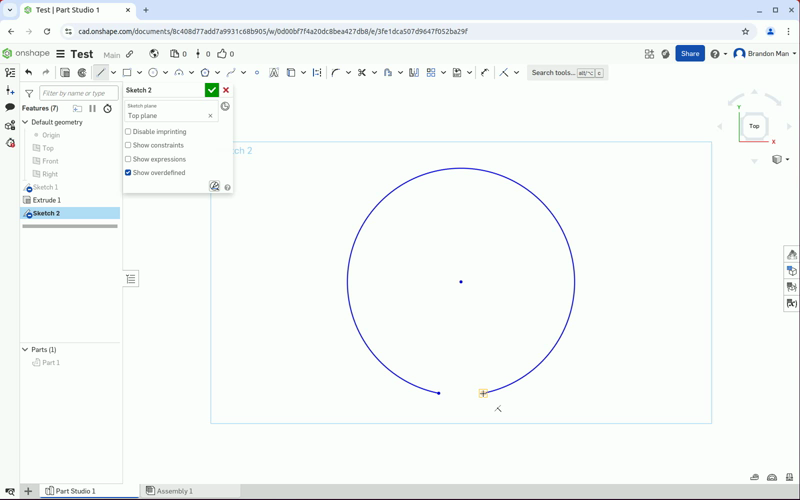
mouse_move(513, 393)
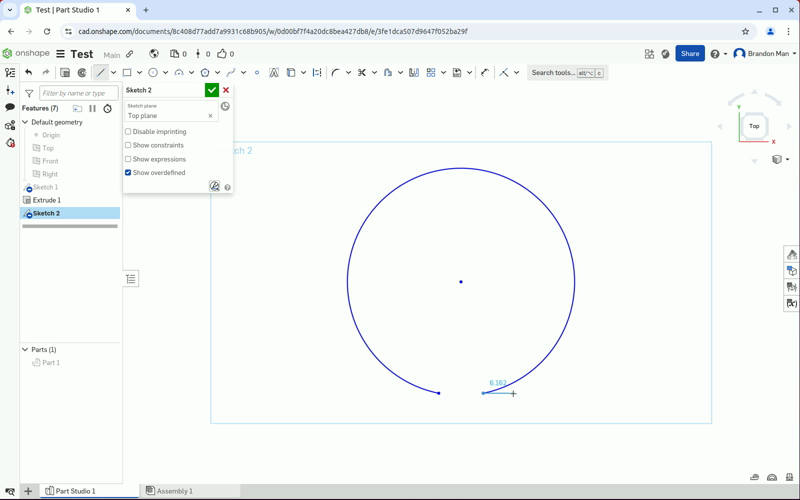
mouse_move(483, 374)
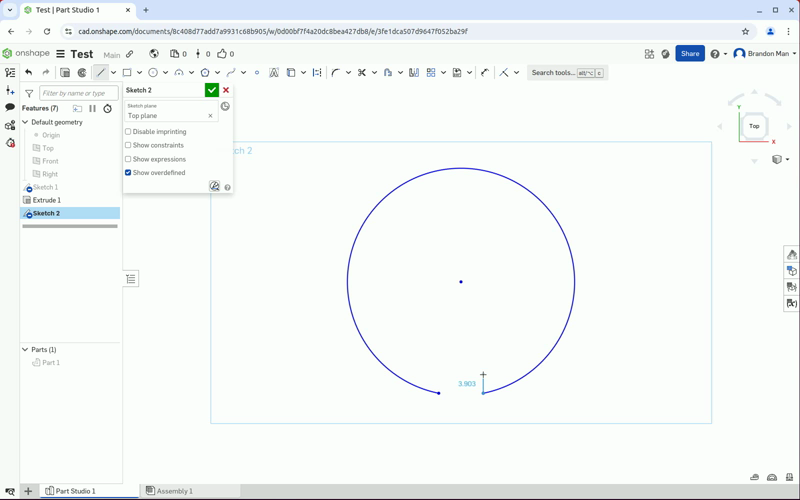
click(483, 374)
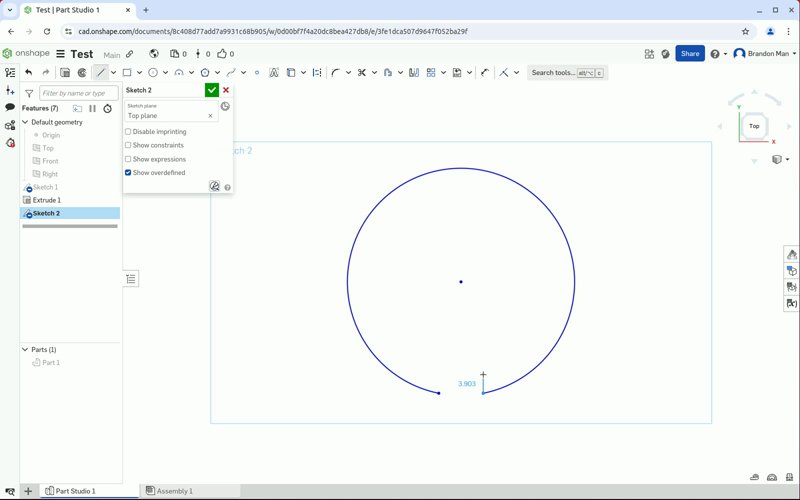
key_up(shift)
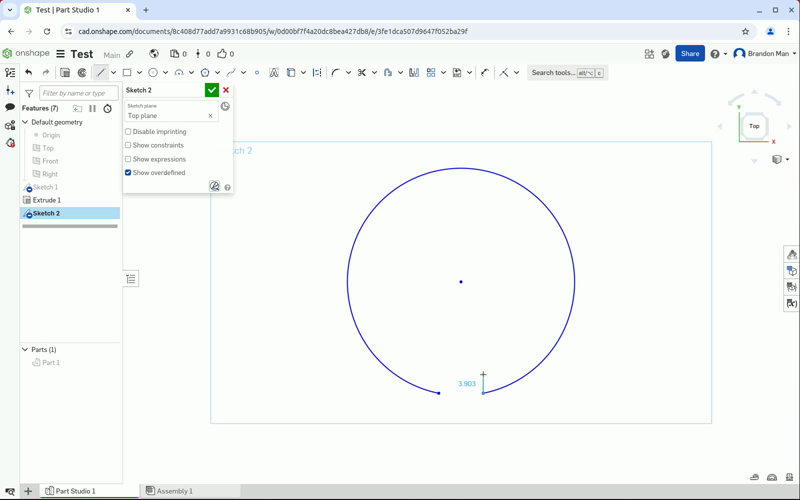
key(esc)
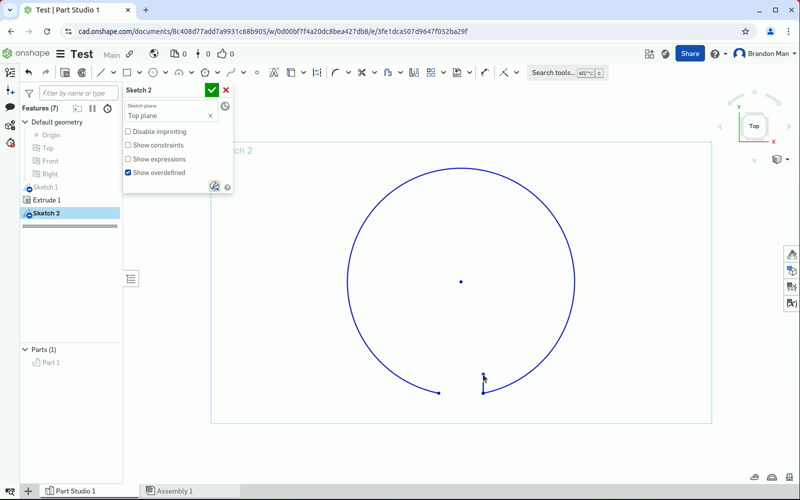
key(a)
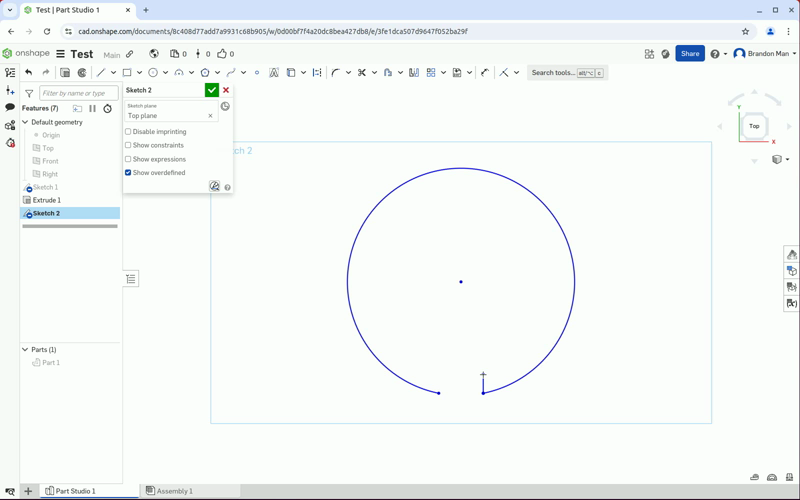
mouse_move(483, 374)
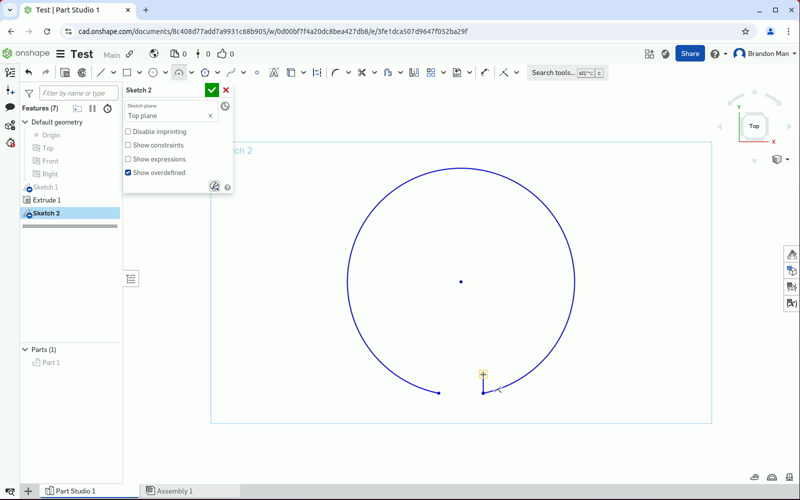
click(483, 374)
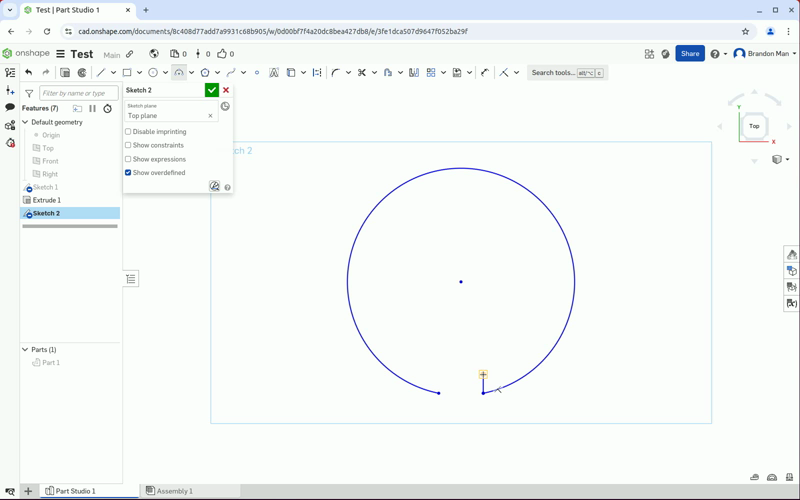
key_down(shift)
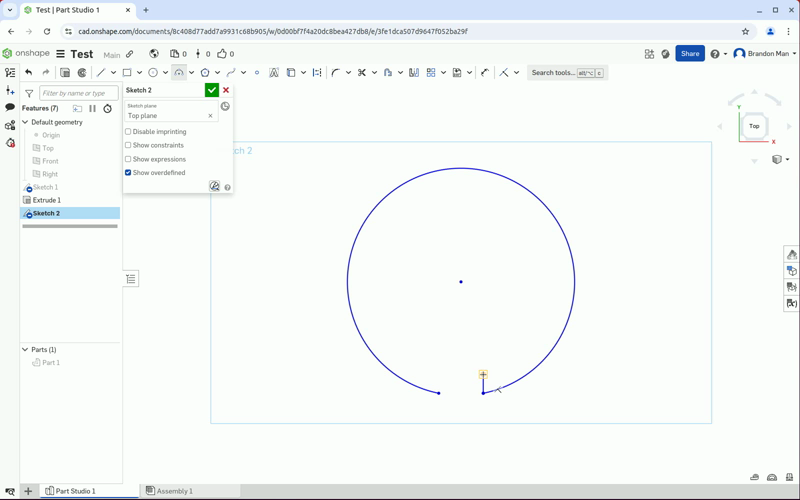
mouse_move(438, 374)
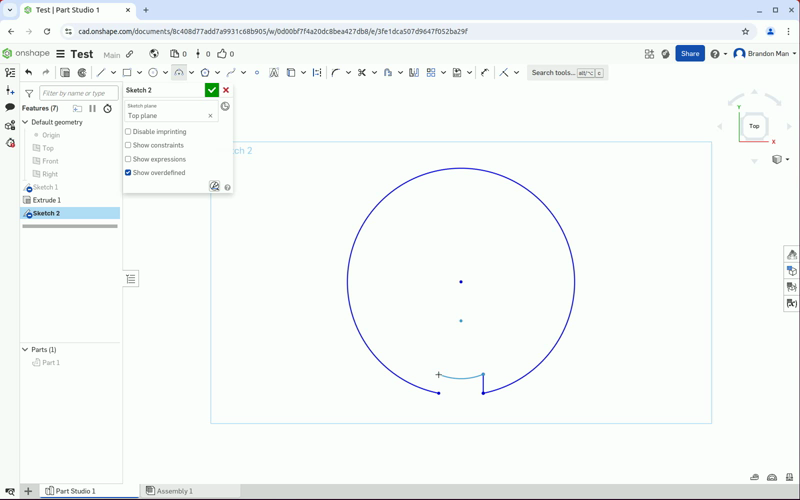
click(438, 374)
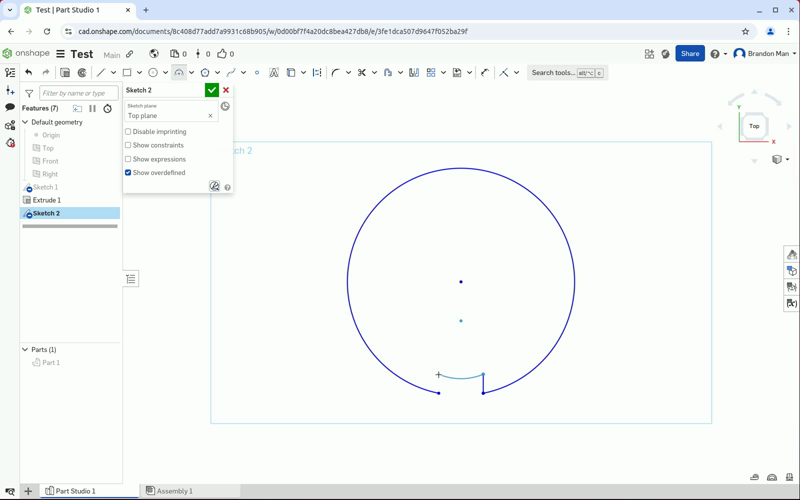
mouse_move(460, 185)
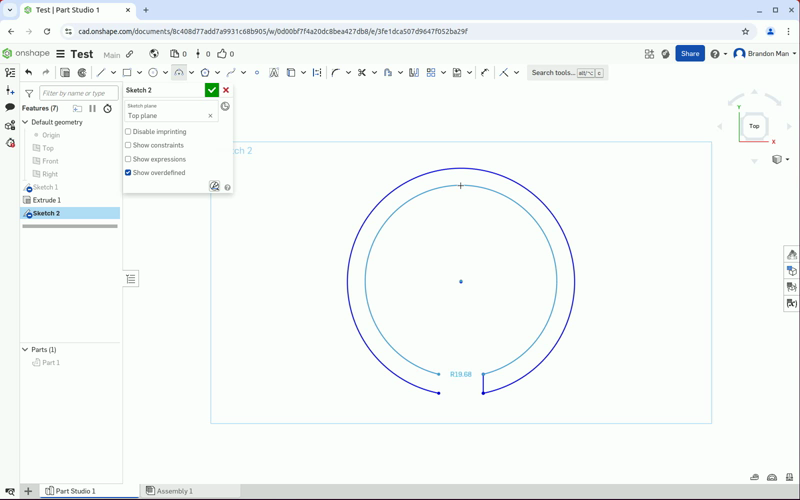
click(460, 185)
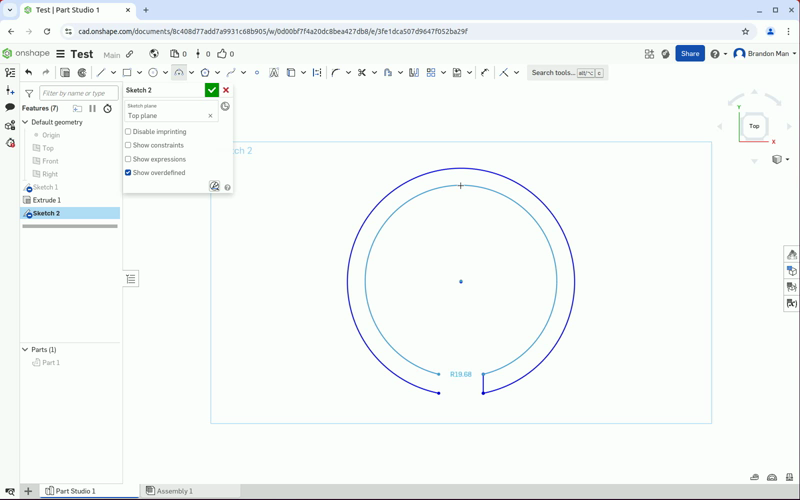
key_up(shift)
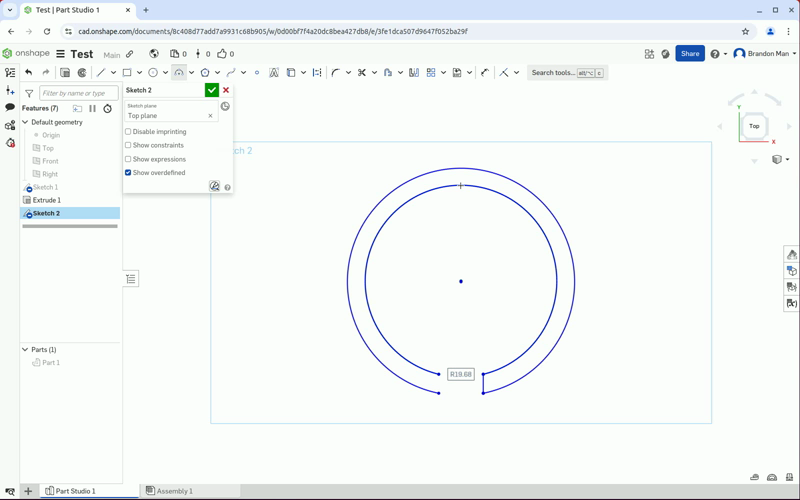
key(esc)
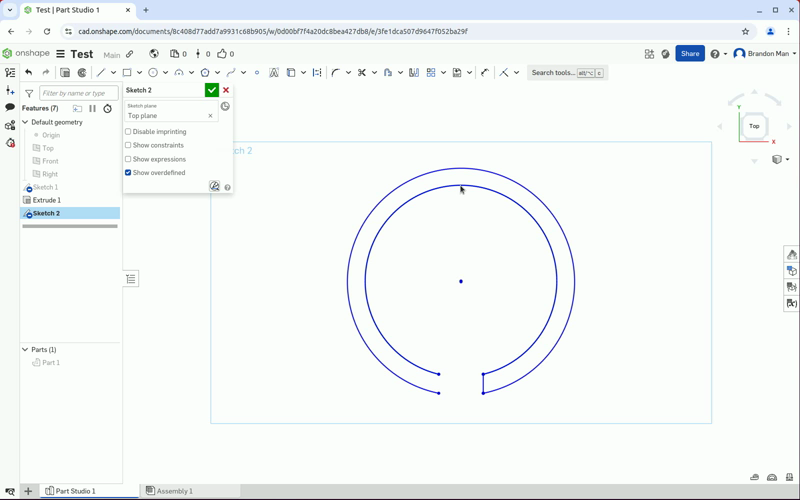
key(l)
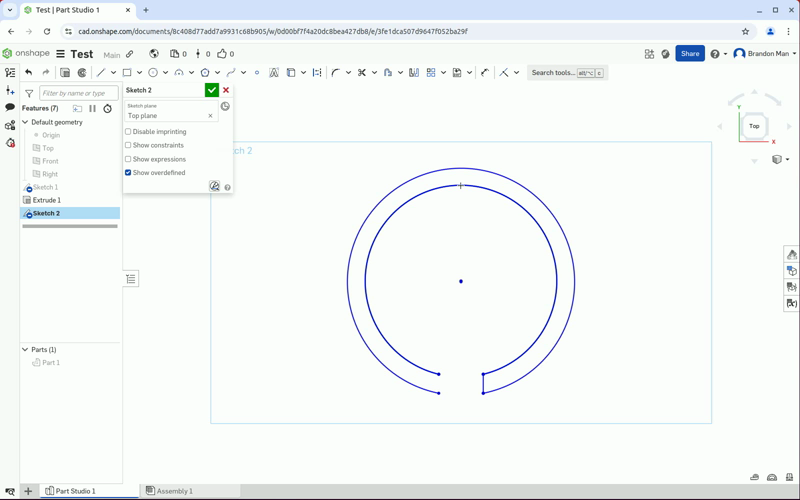
mouse_move(438, 374)
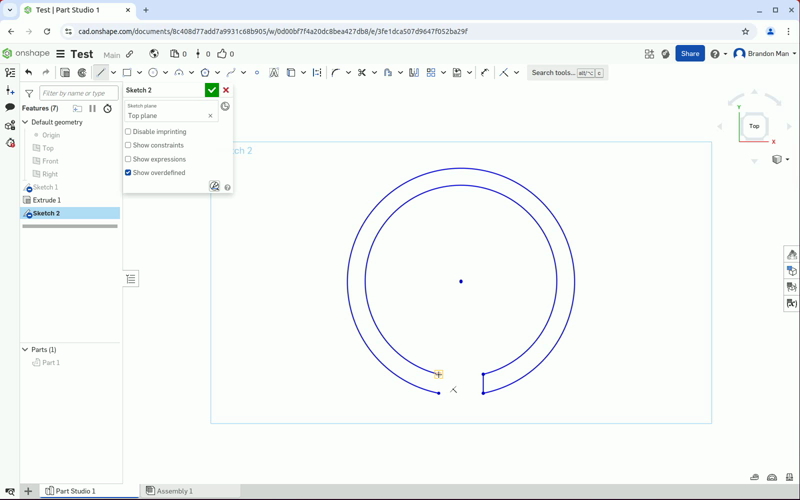
click(438, 374)
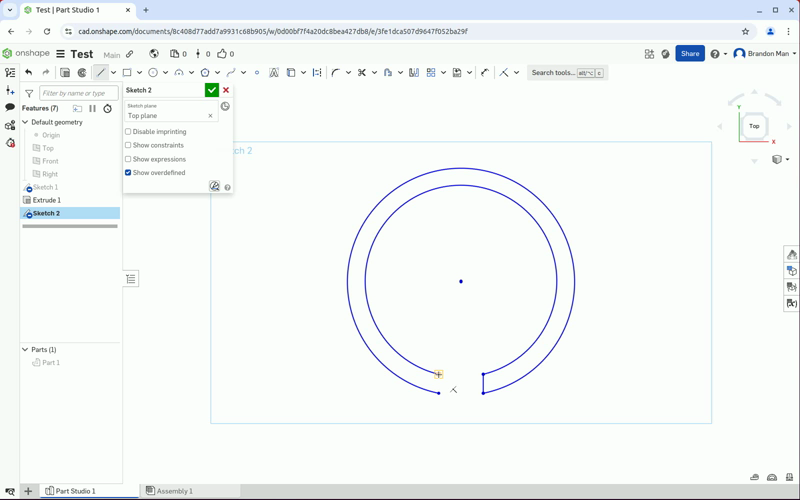
mouse_move(468, 374)
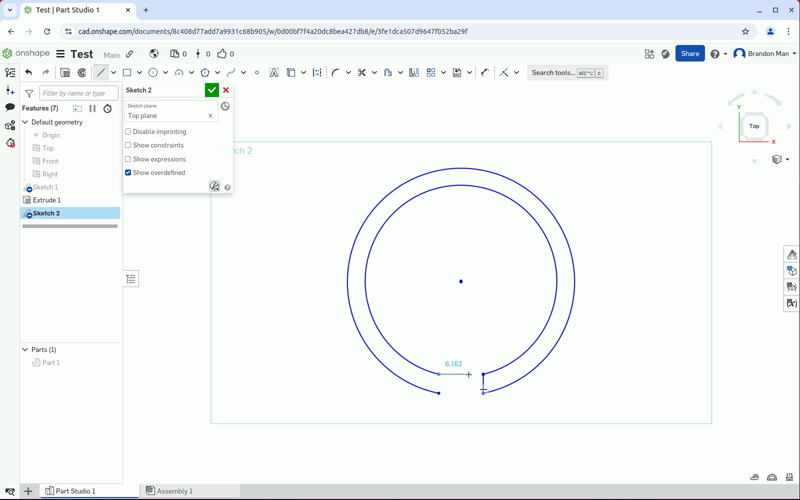
key_down(shift)
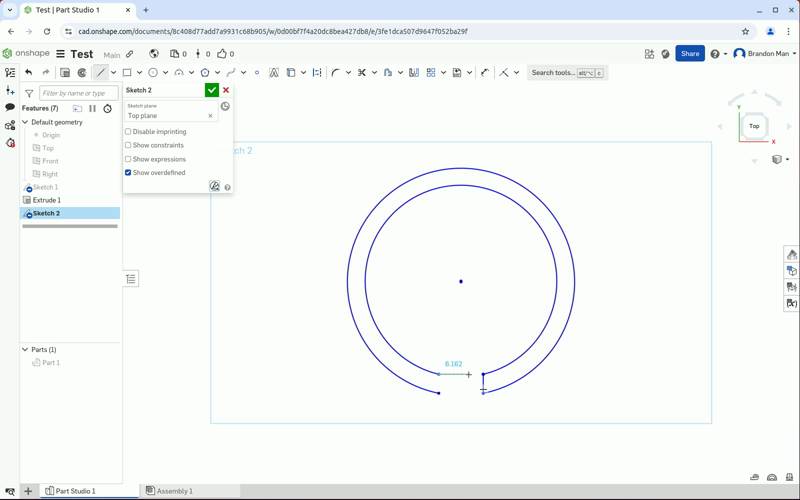
mouse_move(438, 393)
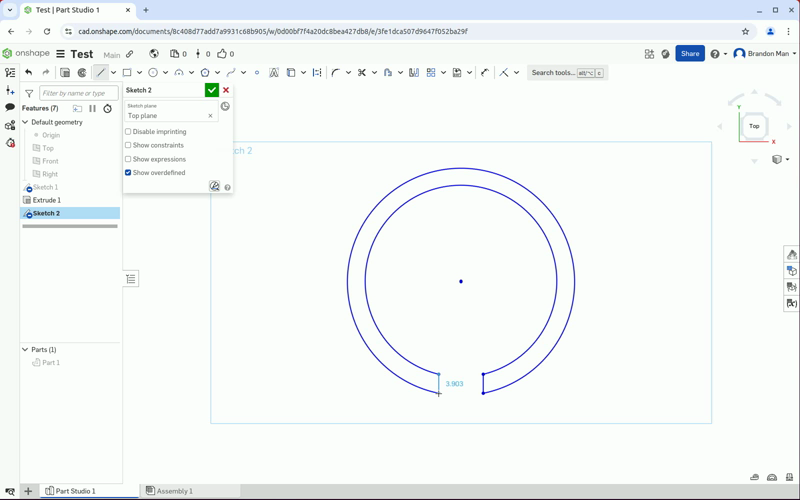
key_up(shift)
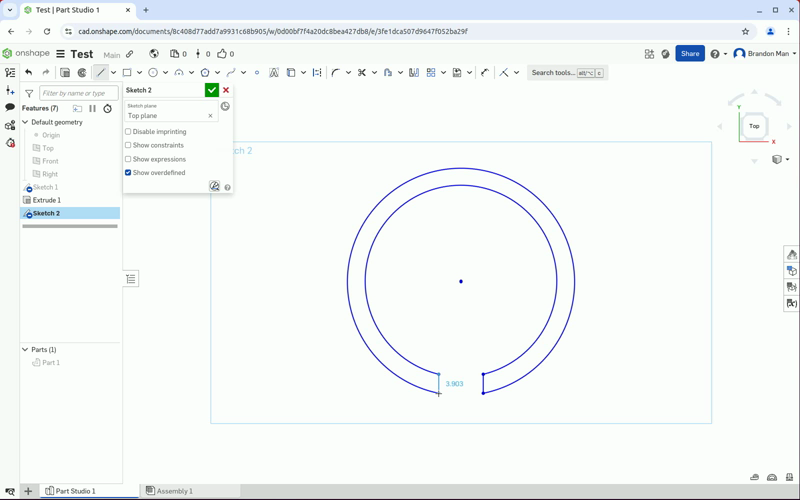
click(438, 393)
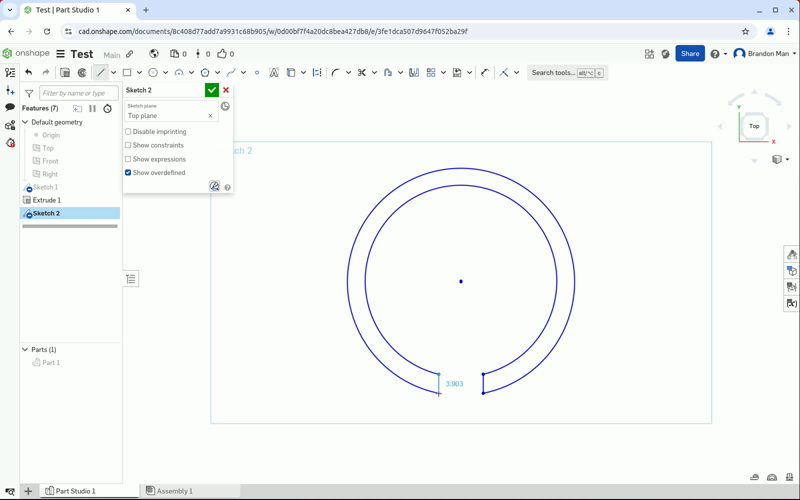
key(esc)
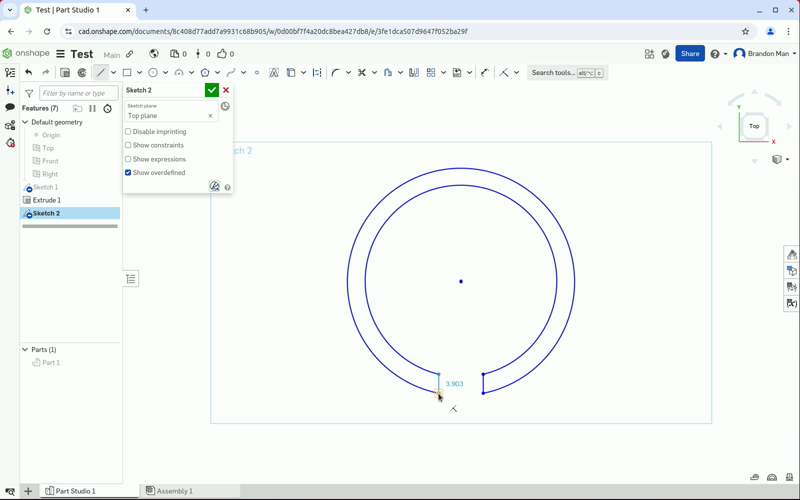
mouse_move(361, 243)
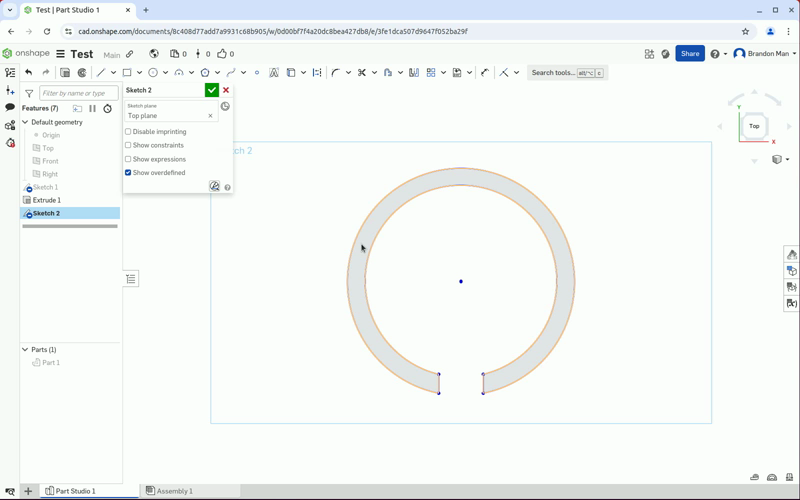
click(361, 243)
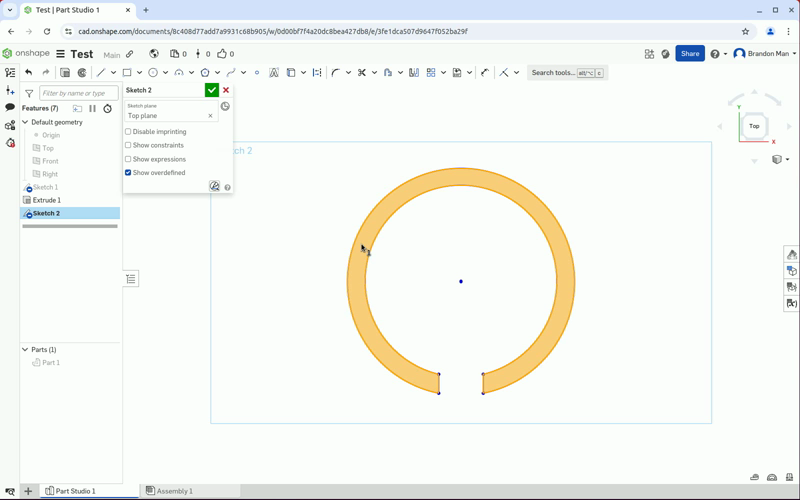
mouse_move(73, 352)
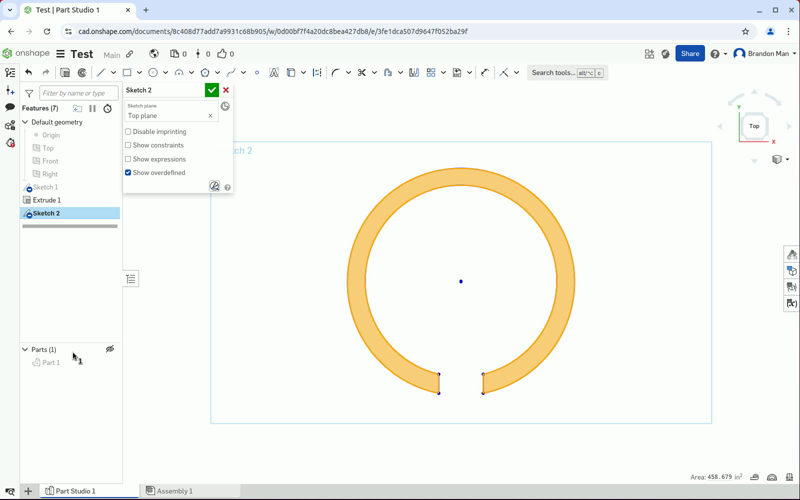
key(shift+y)
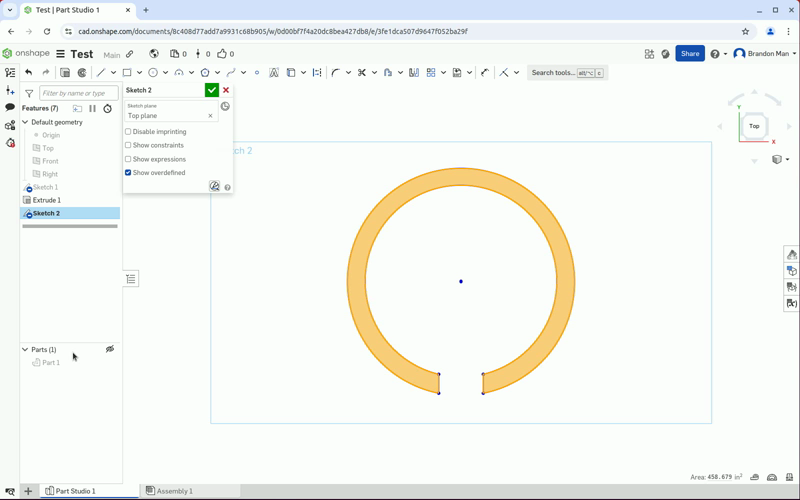
key(shift+e)
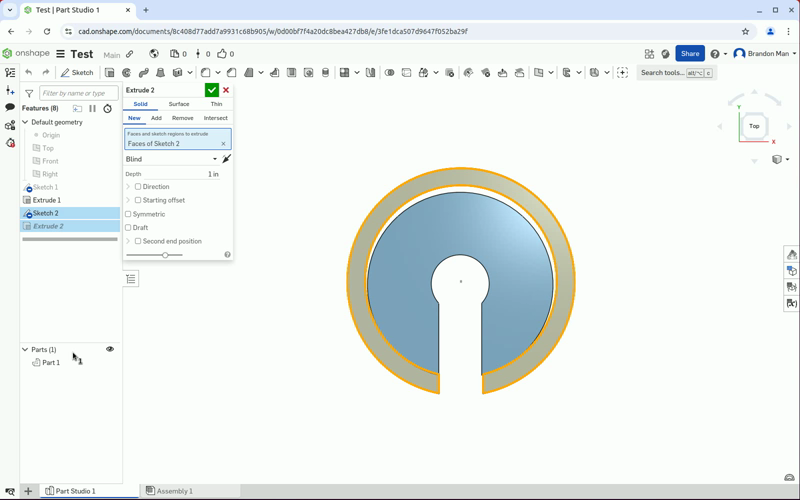
mouse_move(143, 106)
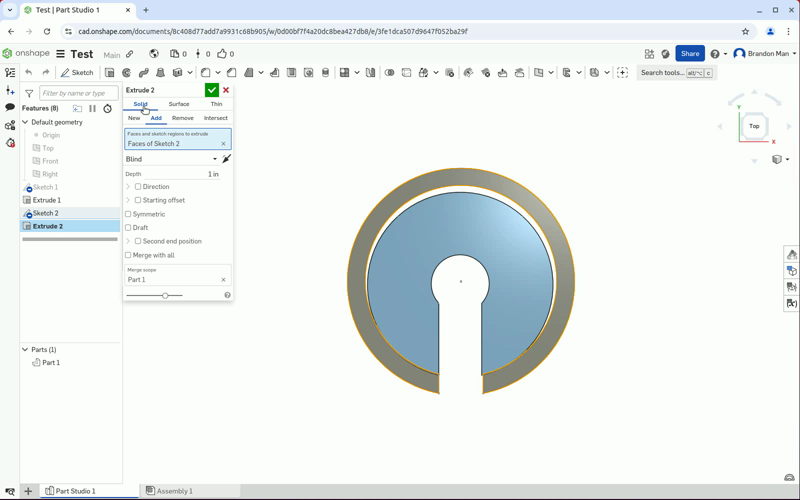
click(143, 106)
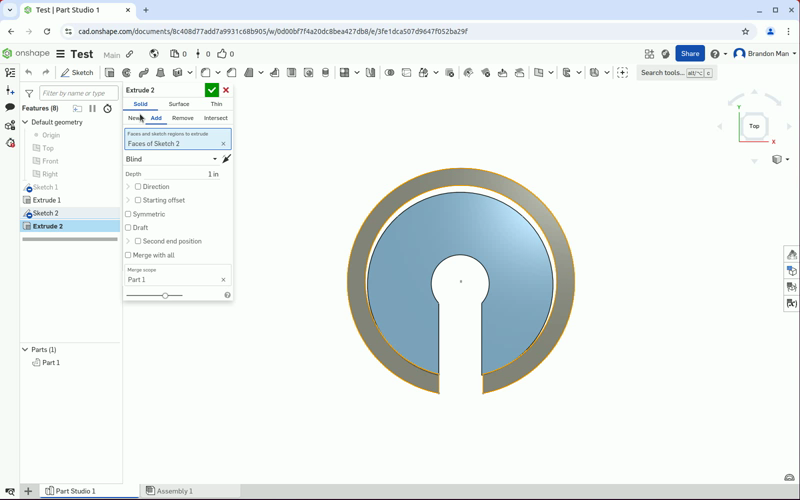
mouse_move(137, 120)
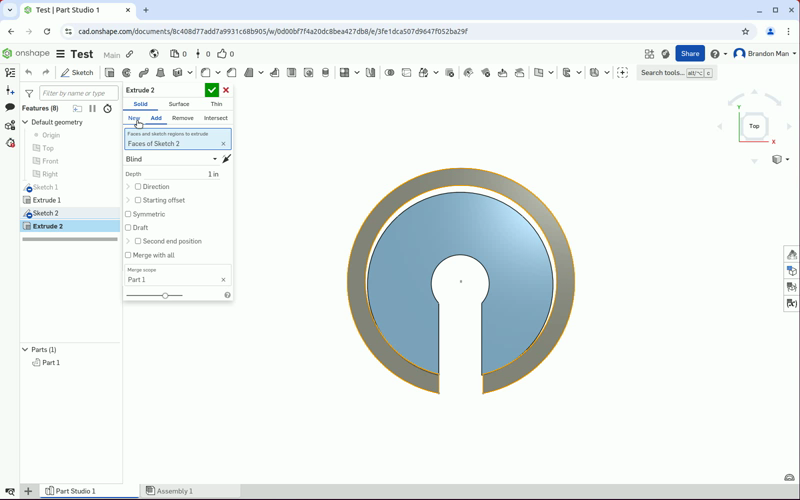
click(137, 120)
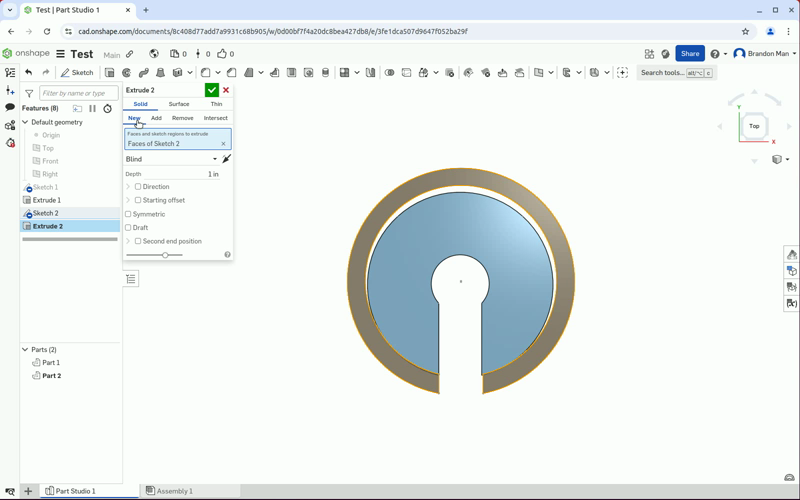
key(tab, 4)
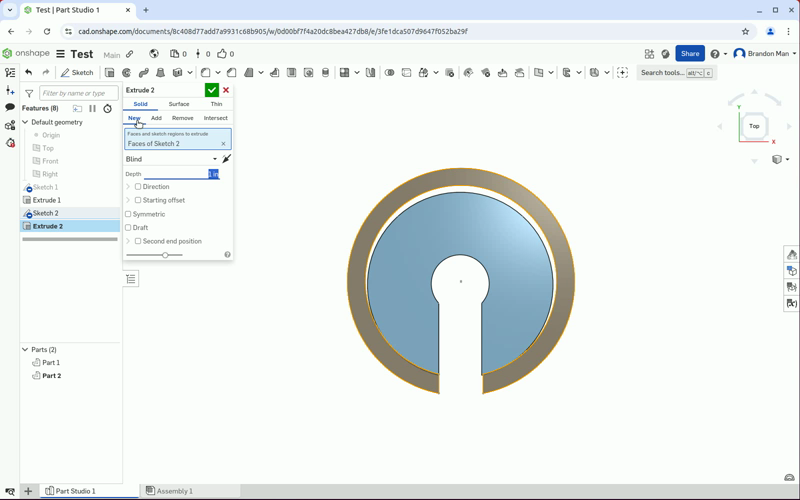
text(1.204)
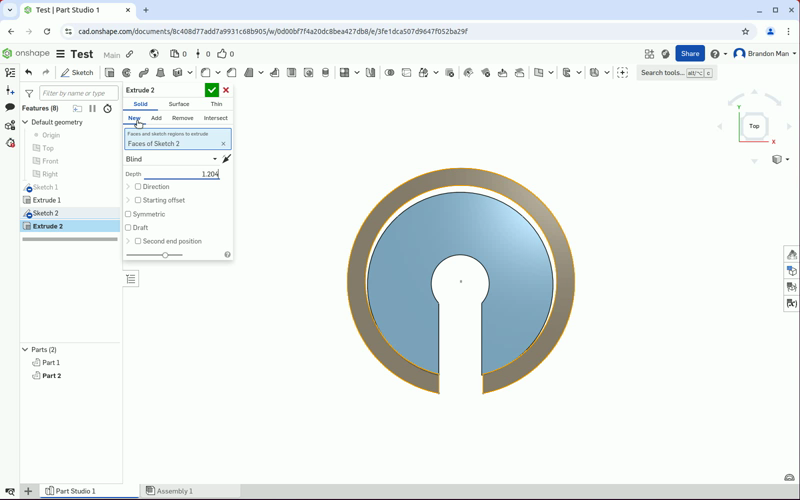
key(enter)
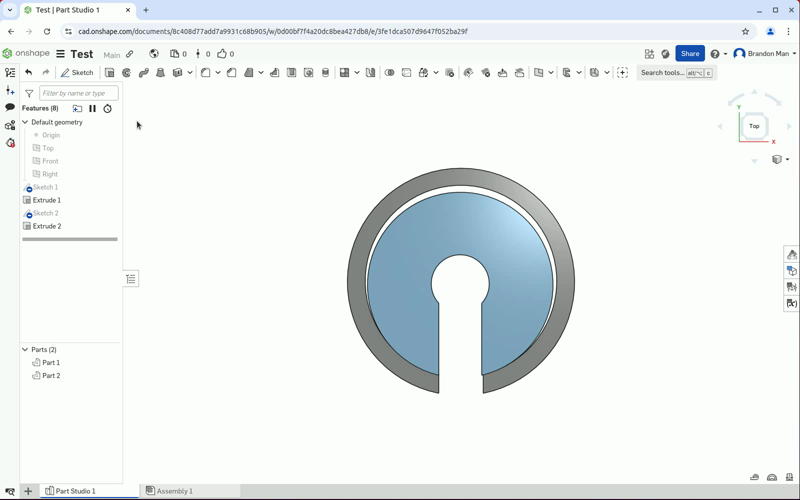
key(shift+h)
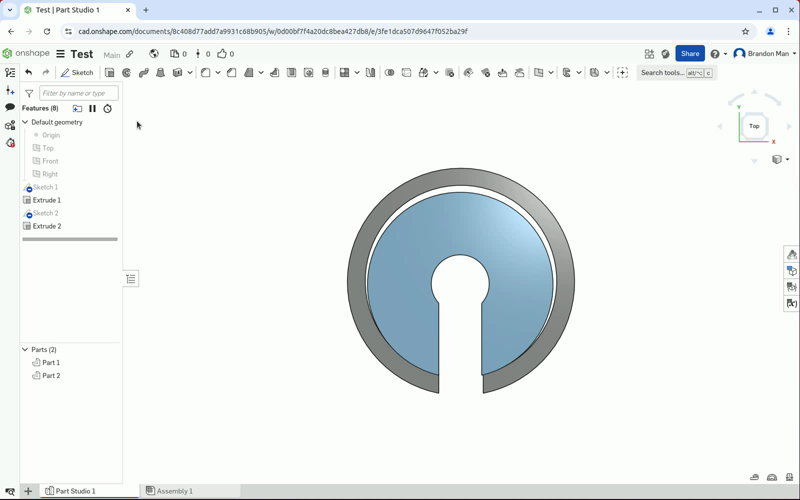
key(shift+h)
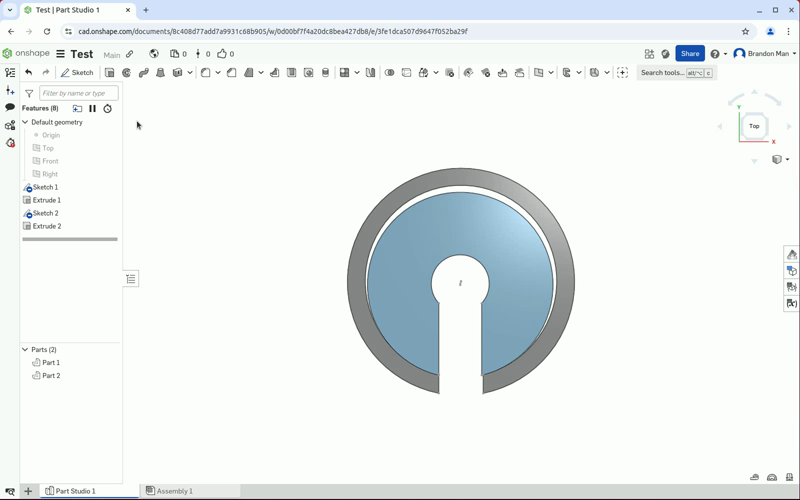
key(shift+7)
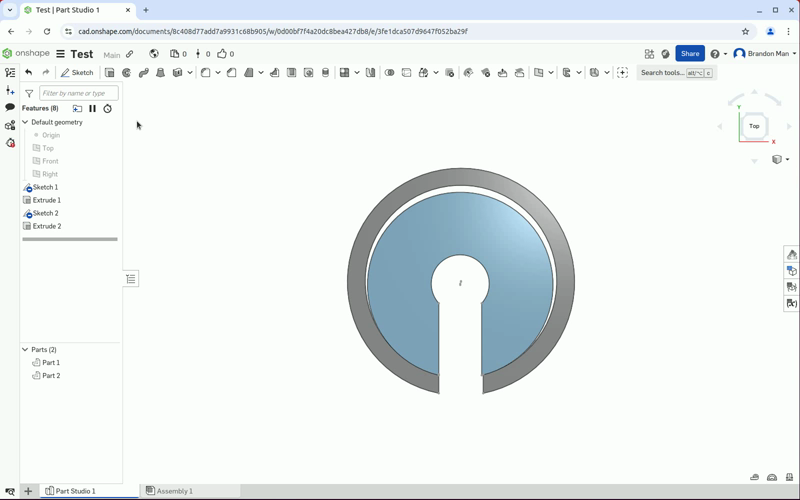
key(up, 3)
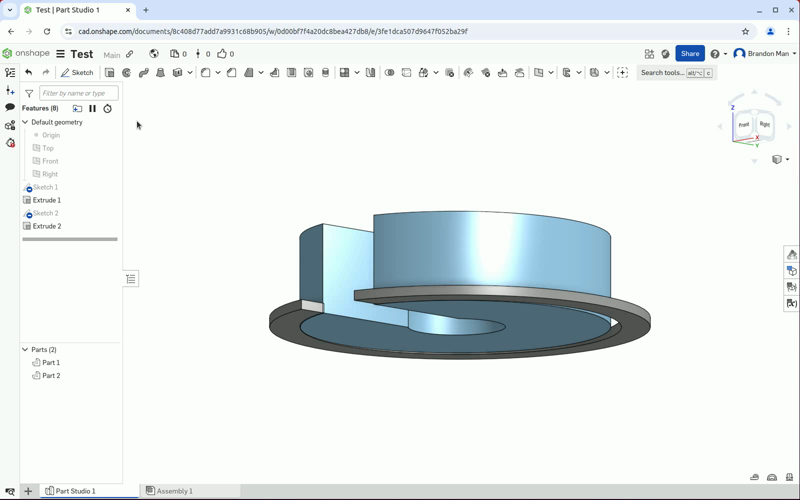
key(left, 3)
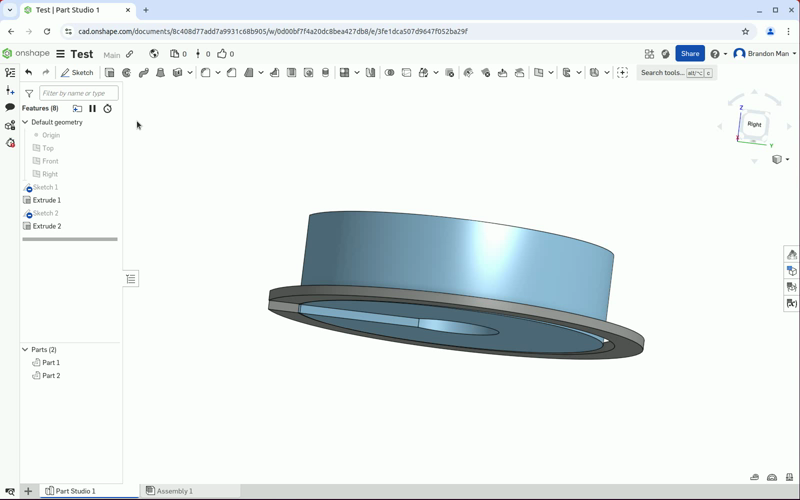
key(right, 3)
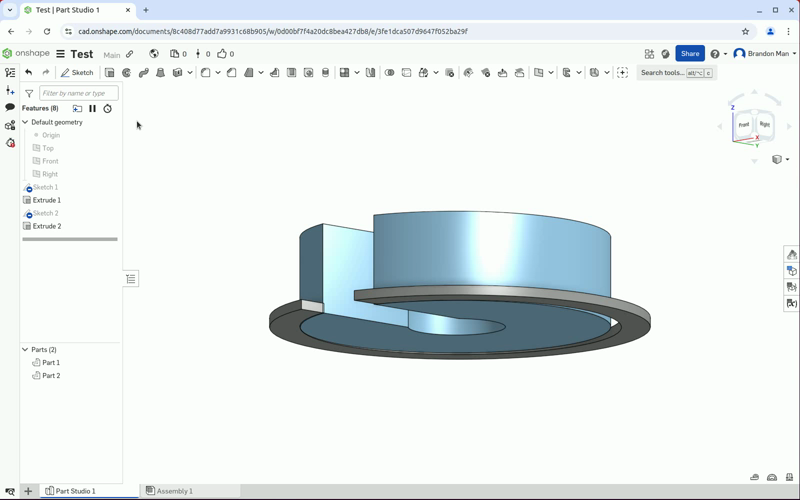
key(down, 3)
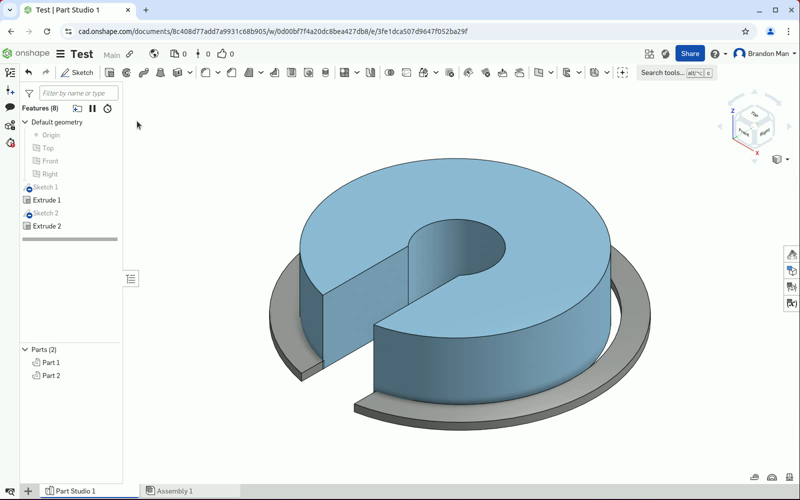
mouse_move(73, 189)
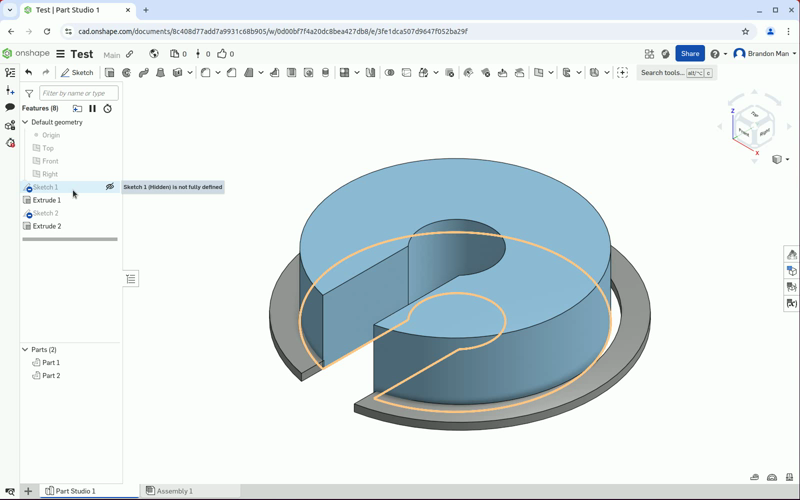
click(73, 189)